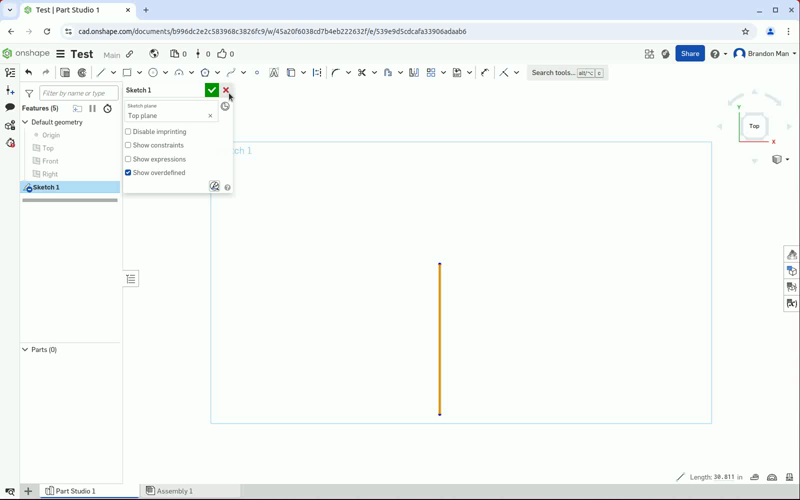
key(shift+h)
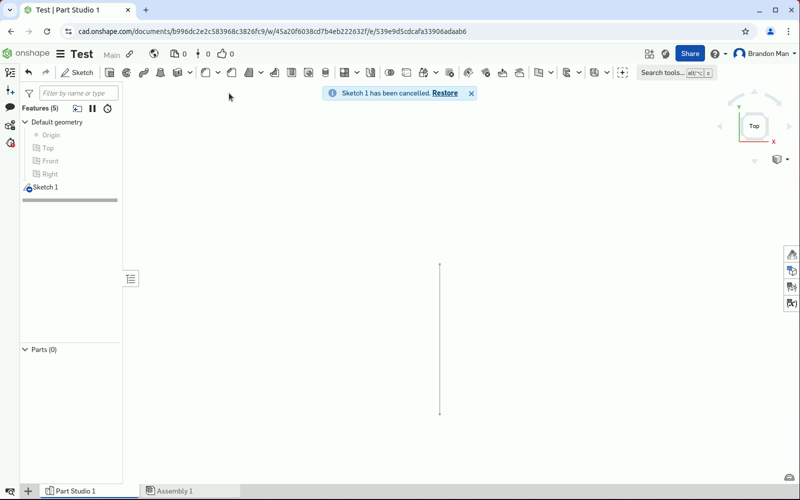
mouse_move(73, 352)
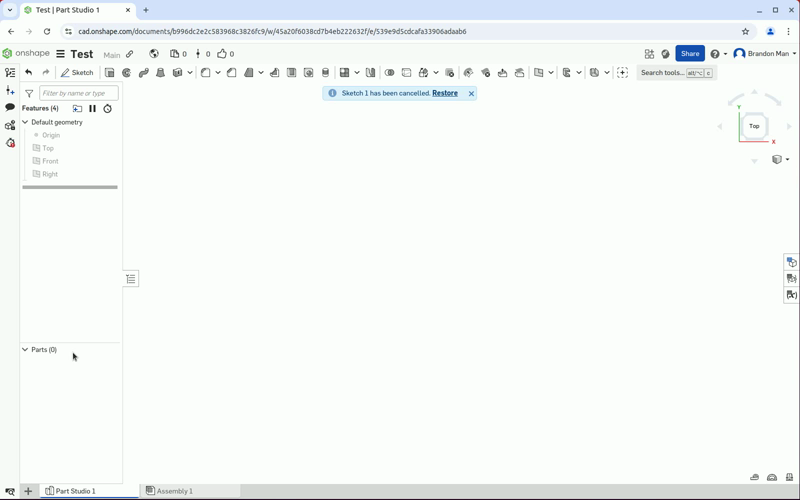
key(y)
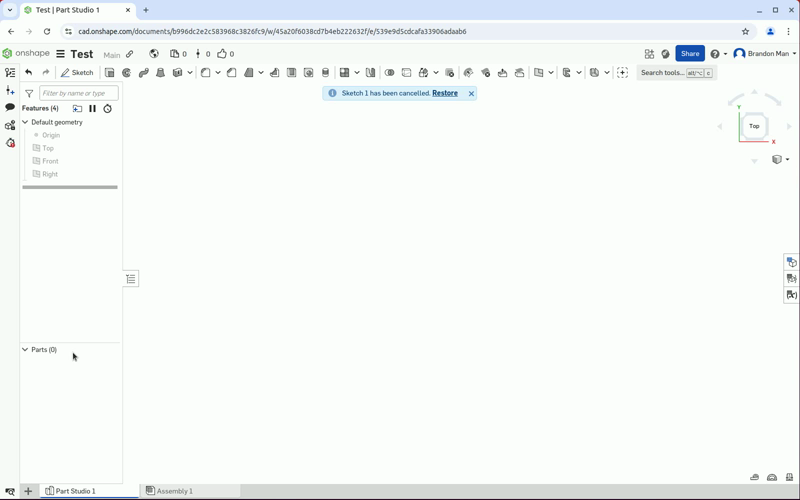
key(shift+p)
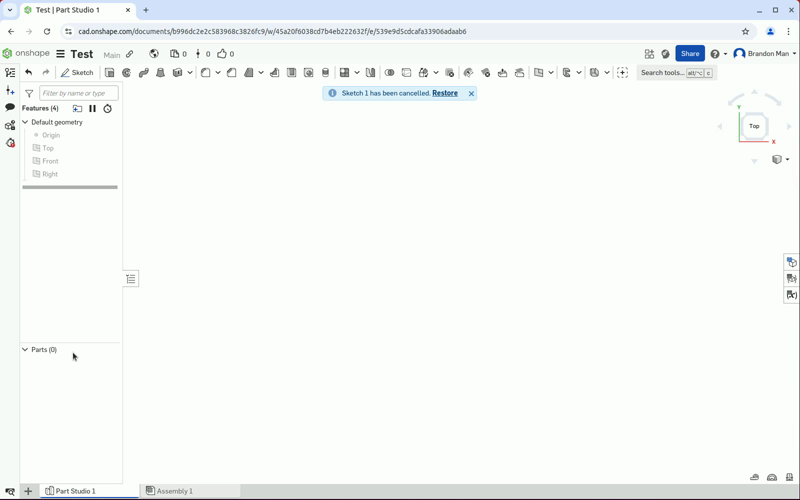
key(space)
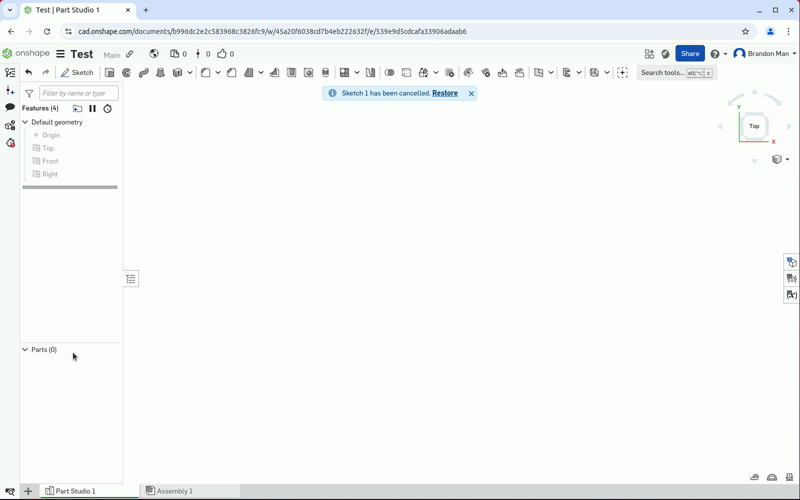
key_down(shift)
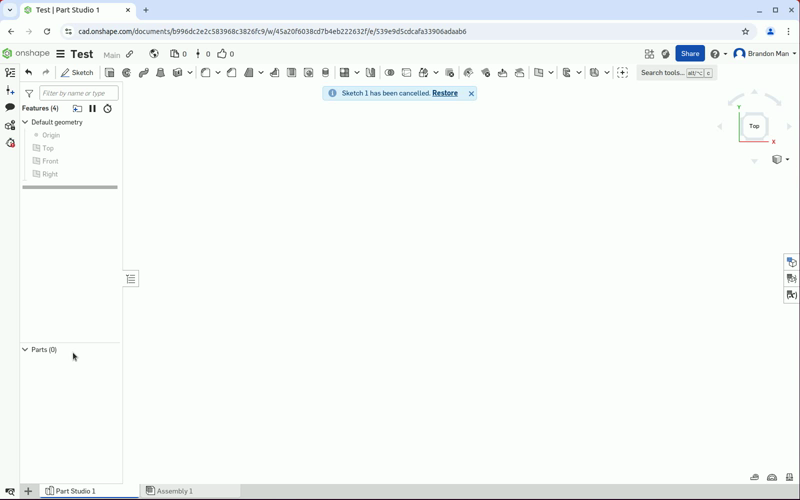
key(up)
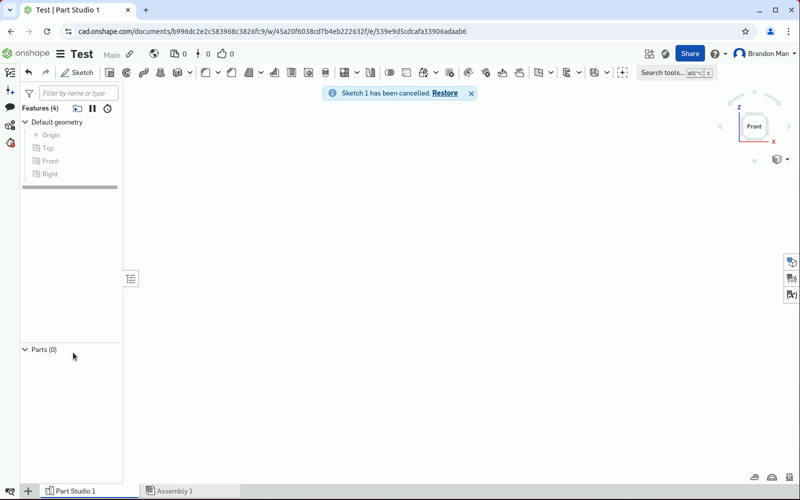
key_up(shift)
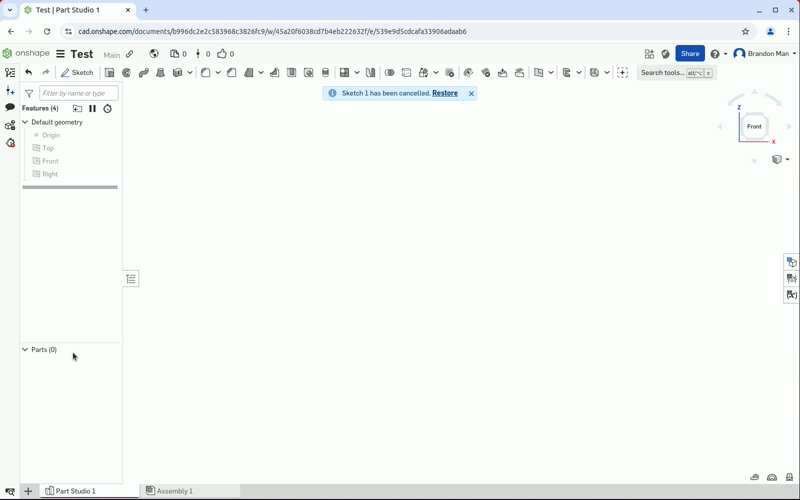
mouse_move(73, 352)
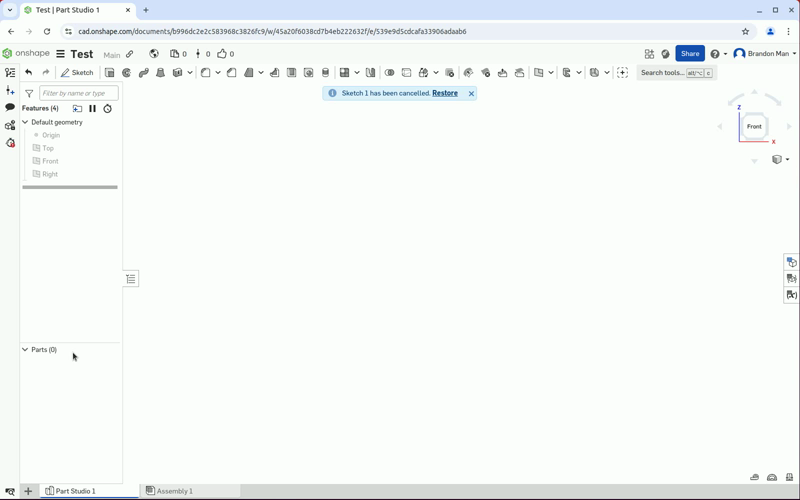
key(shift+y)
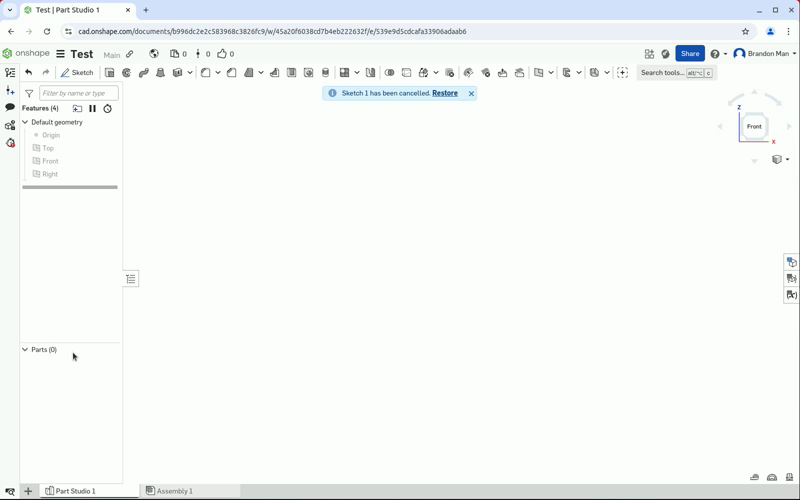
key(shift+s)
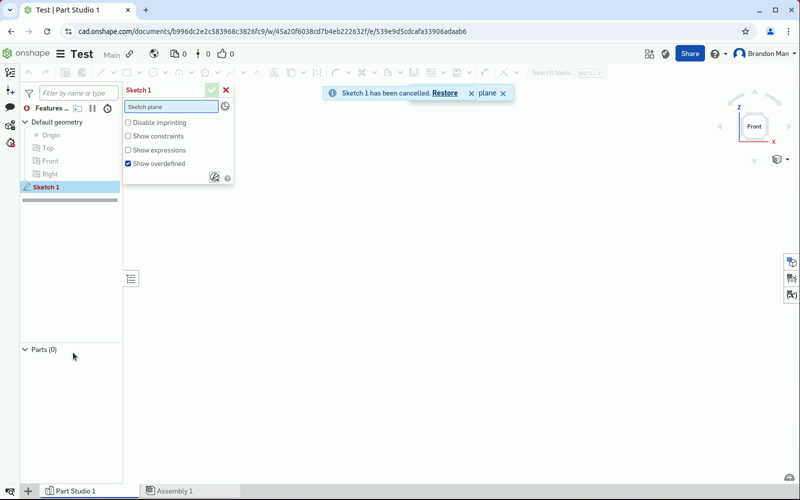
mouse_move(73, 163)
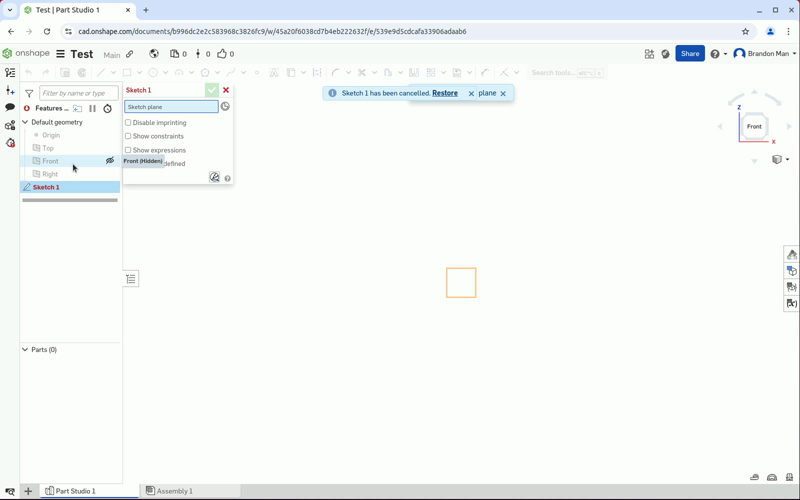
click(73, 163)
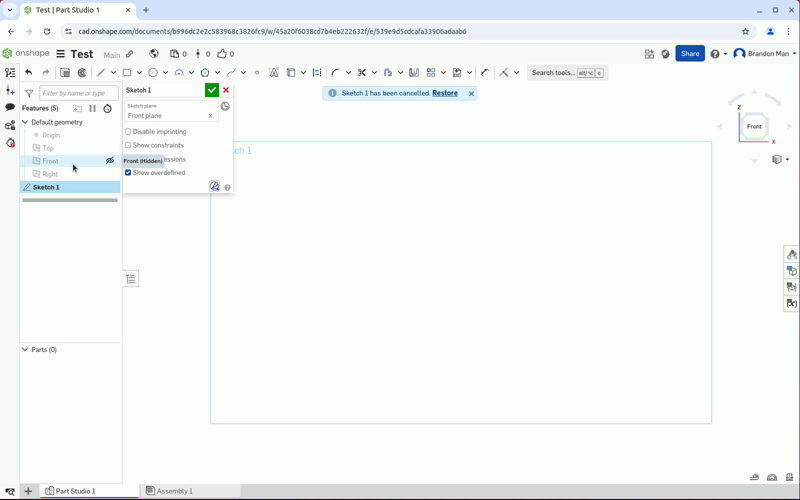
mouse_move(73, 352)
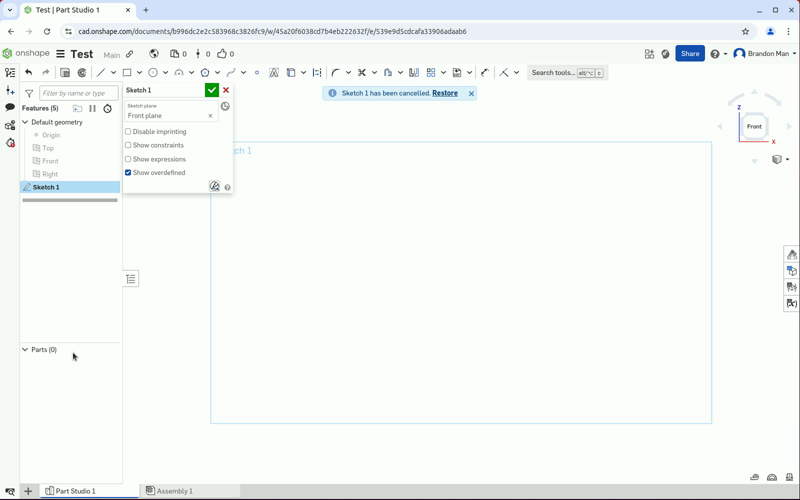
key(y)
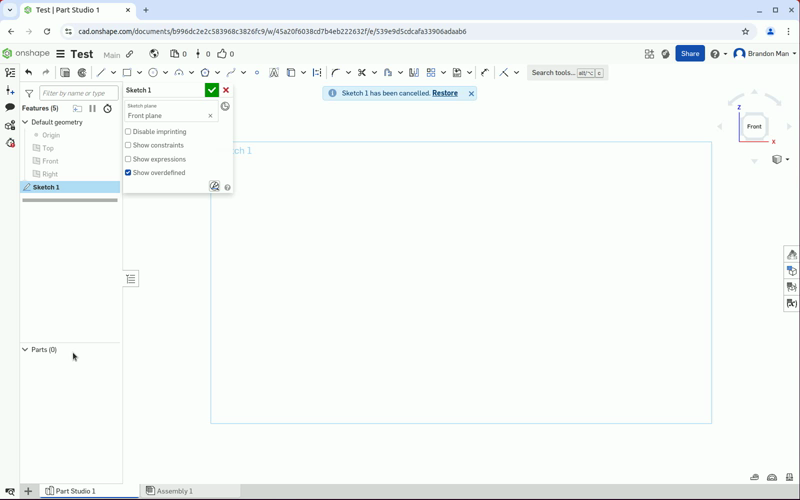
key(l)
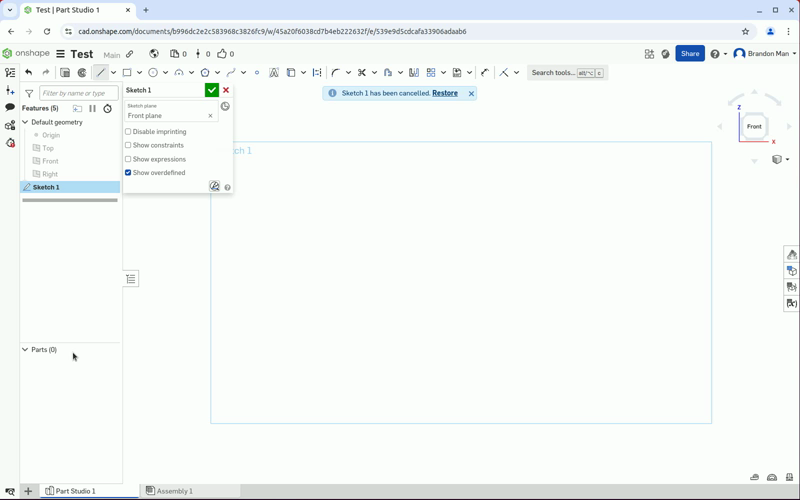
key_down(shift)
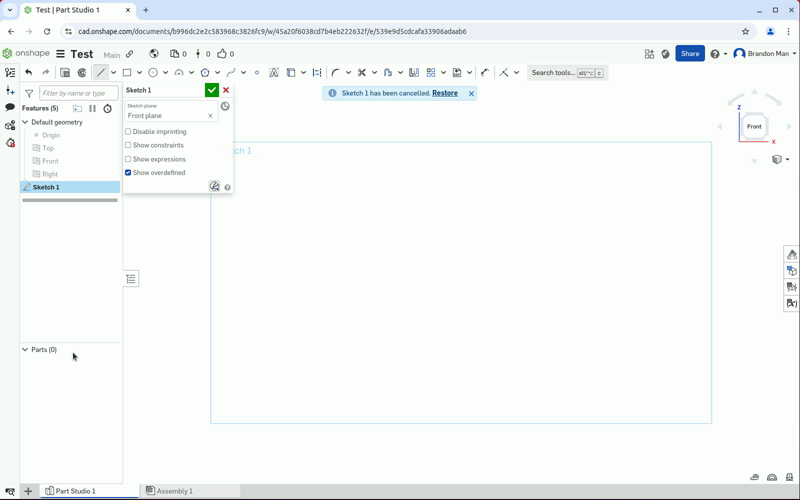
mouse_move(348, 328)
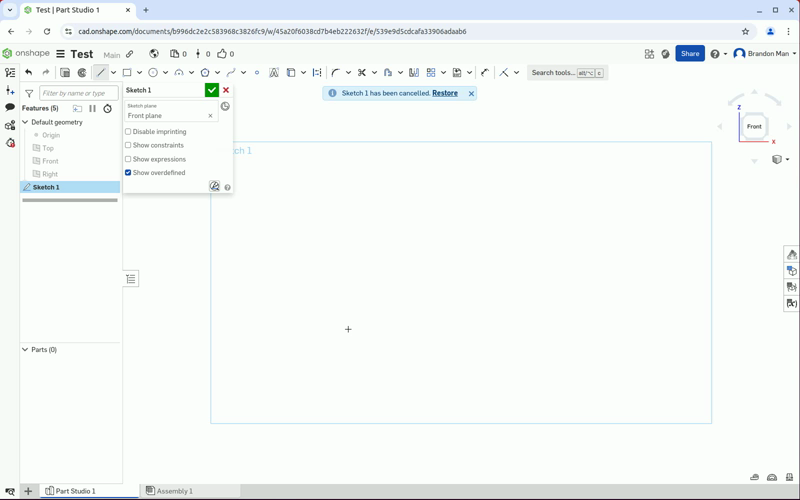
click(348, 328)
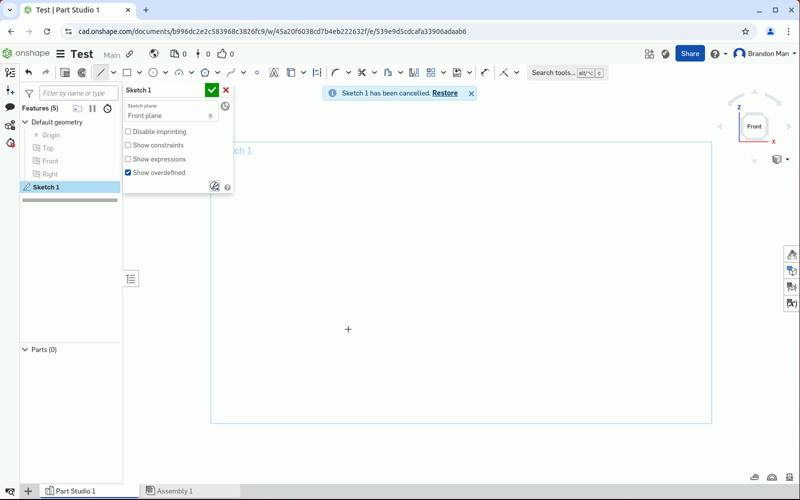
key_up(shift)
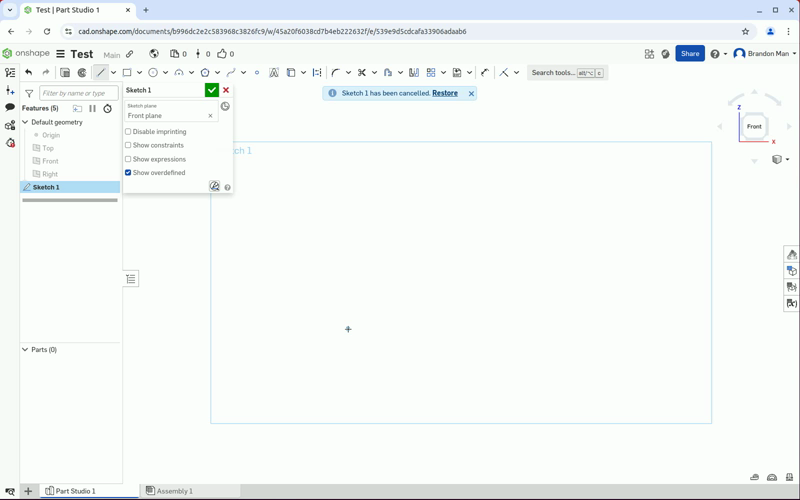
key_down(shift)
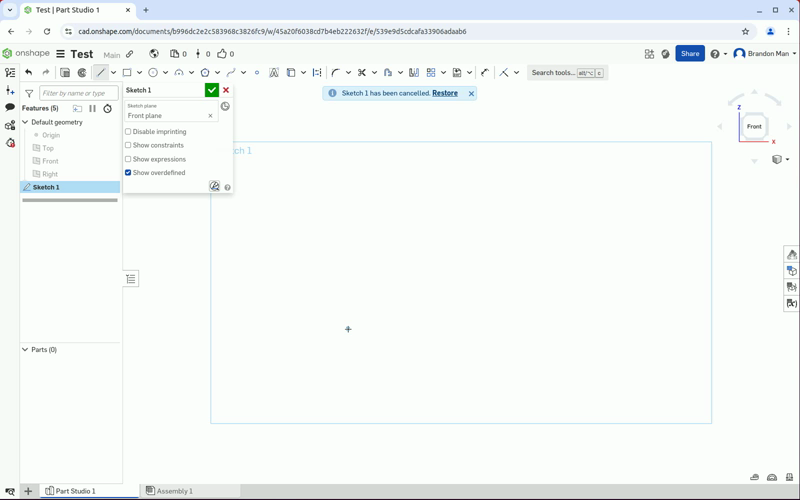
mouse_move(422, 328)
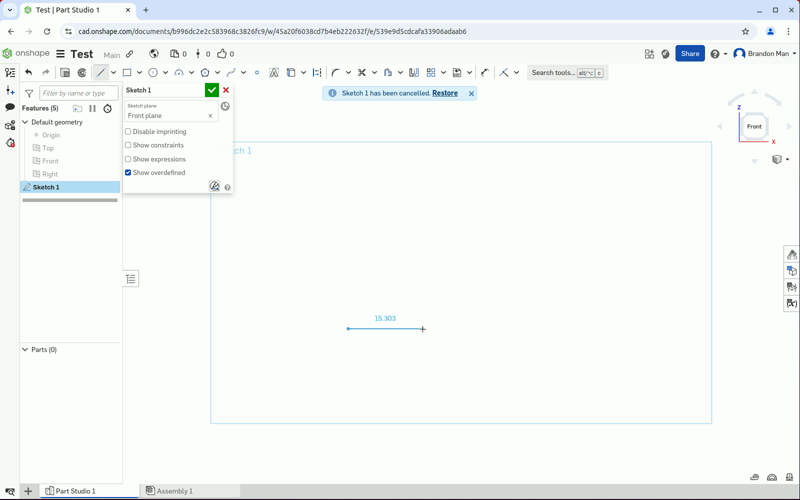
click(422, 328)
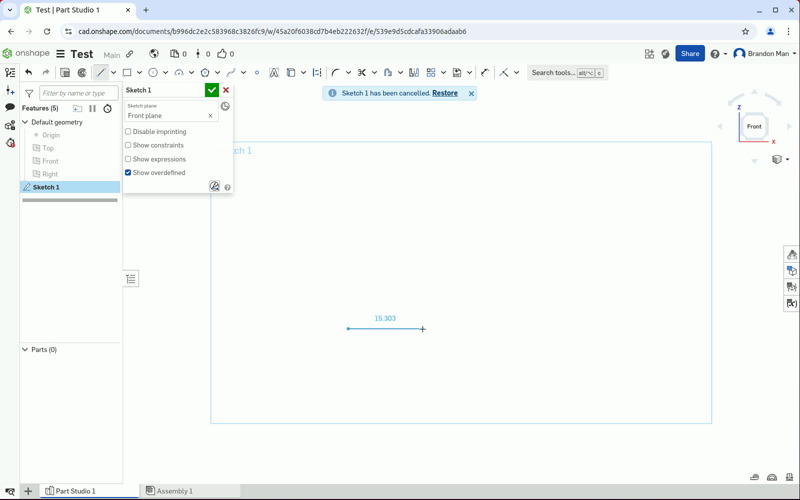
key_up(shift)
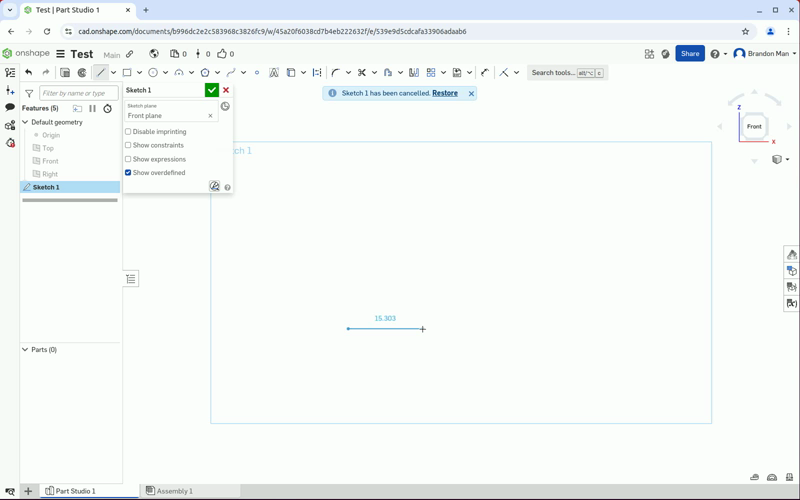
key_down(shift)
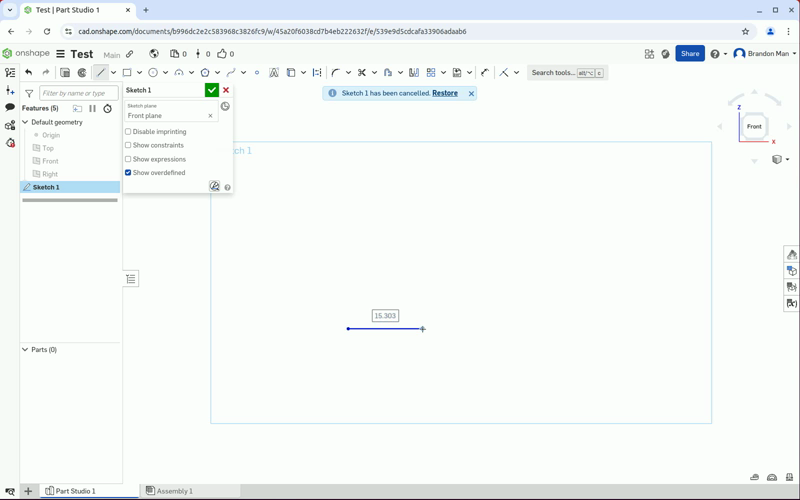
mouse_move(422, 212)
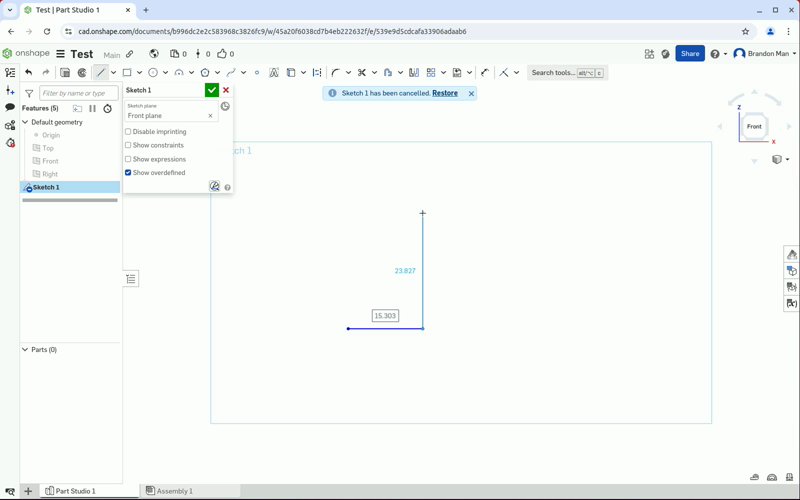
click(422, 212)
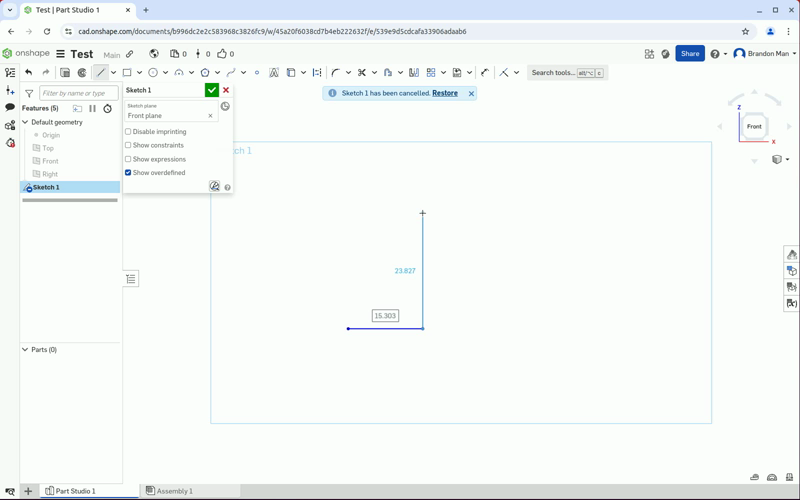
key_up(shift)
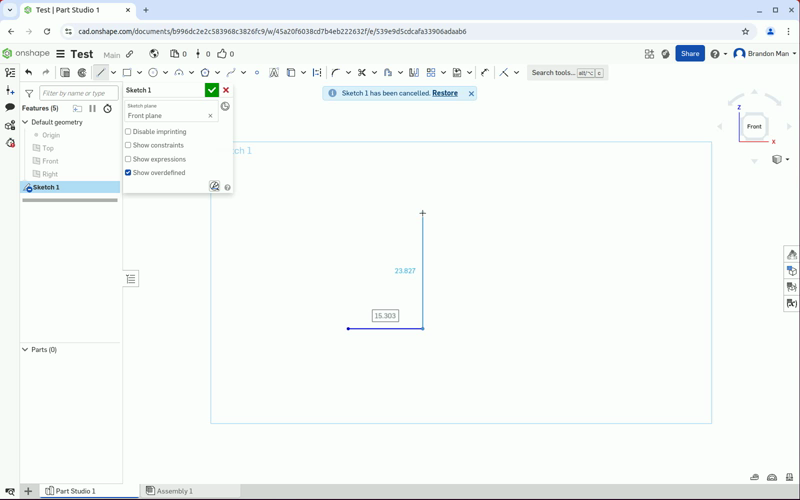
key_down(shift)
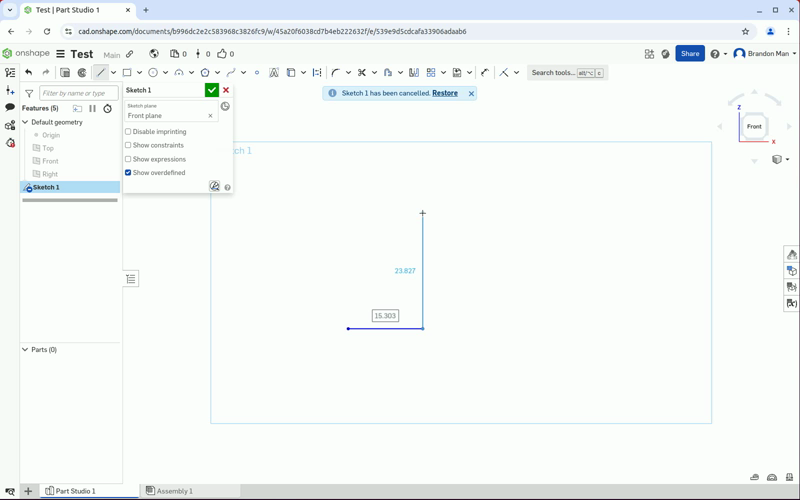
mouse_move(348, 212)
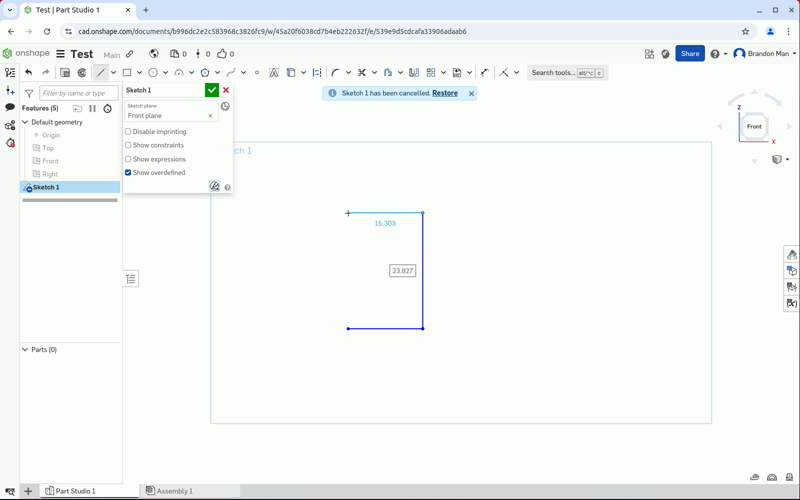
click(348, 212)
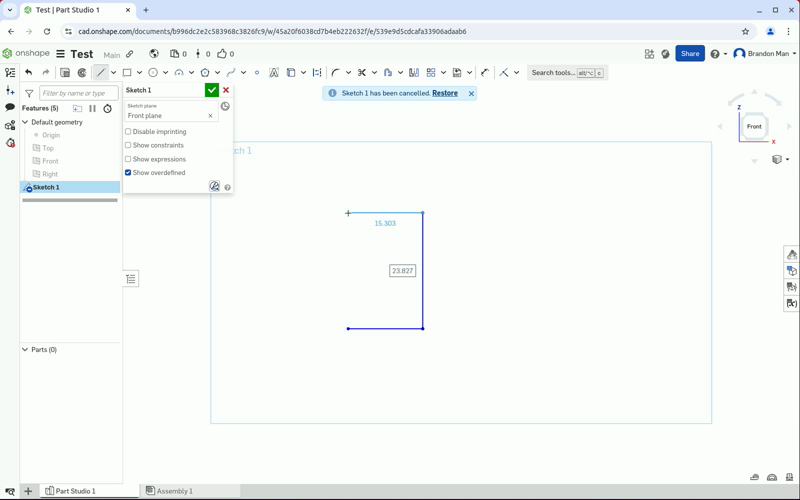
key_up(shift)
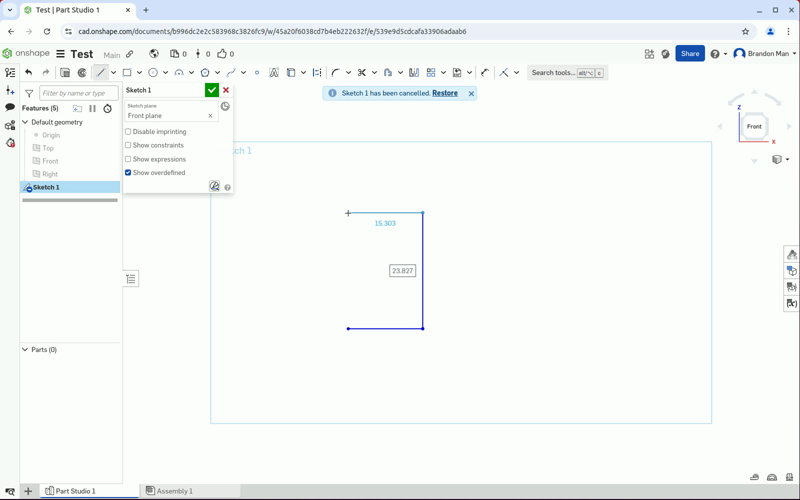
key_down(shift)
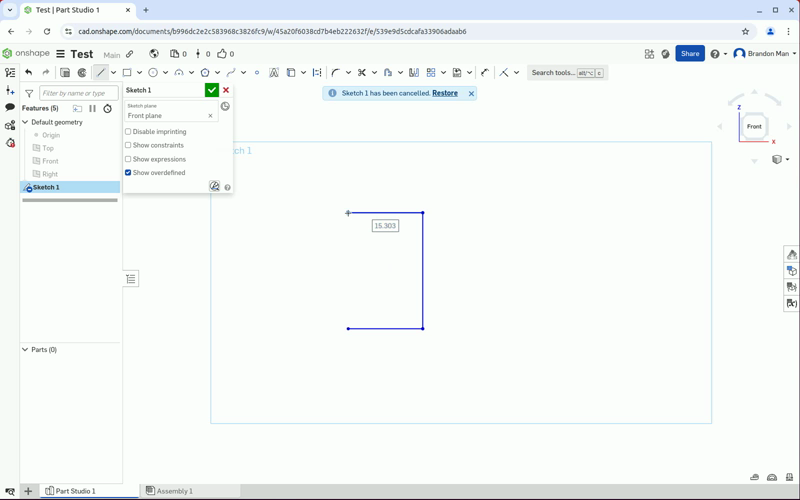
mouse_move(348, 328)
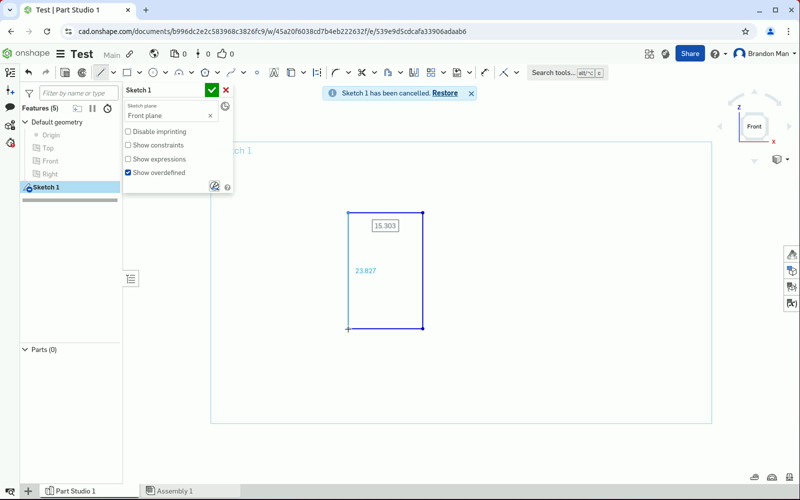
key_up(shift)
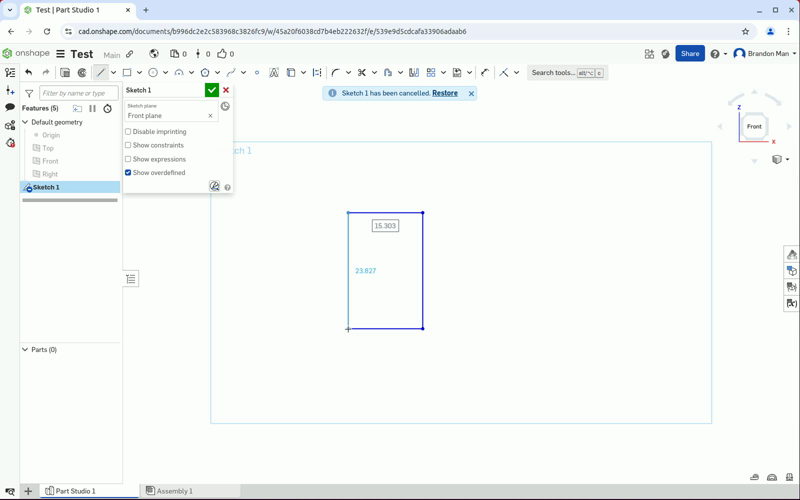
click(348, 328)
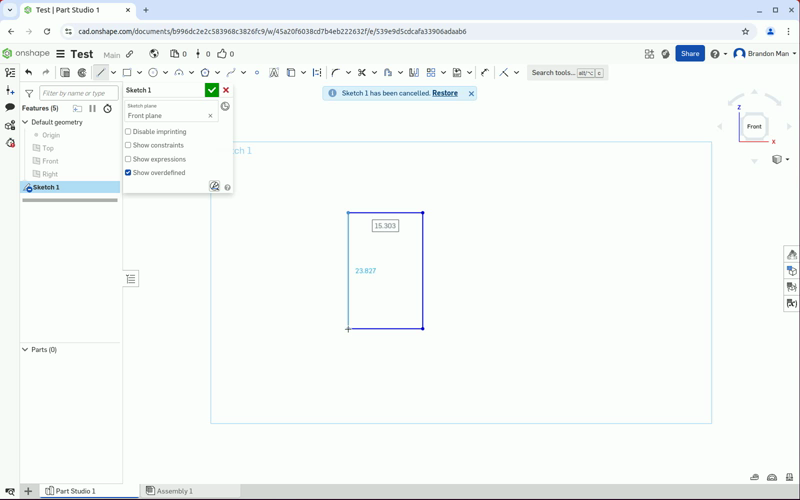
key(esc)
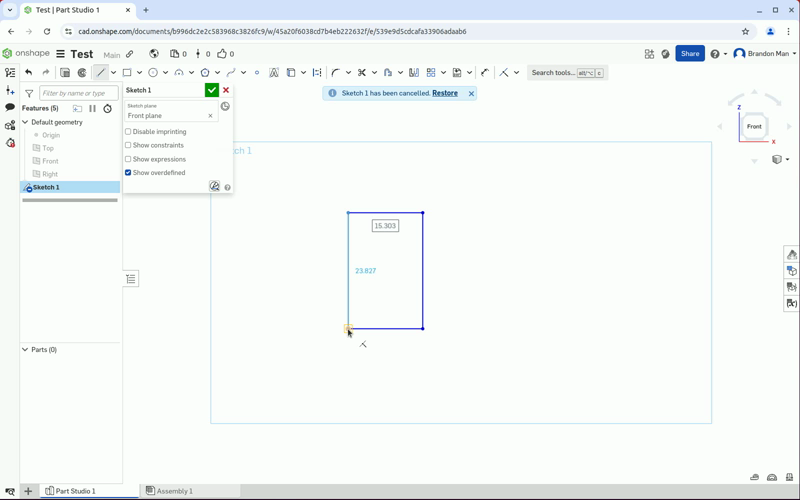
mouse_move(361, 289)
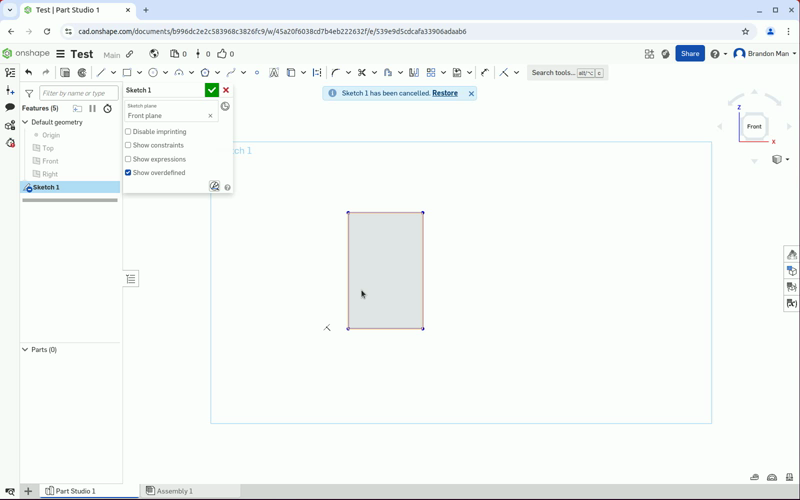
click(361, 289)
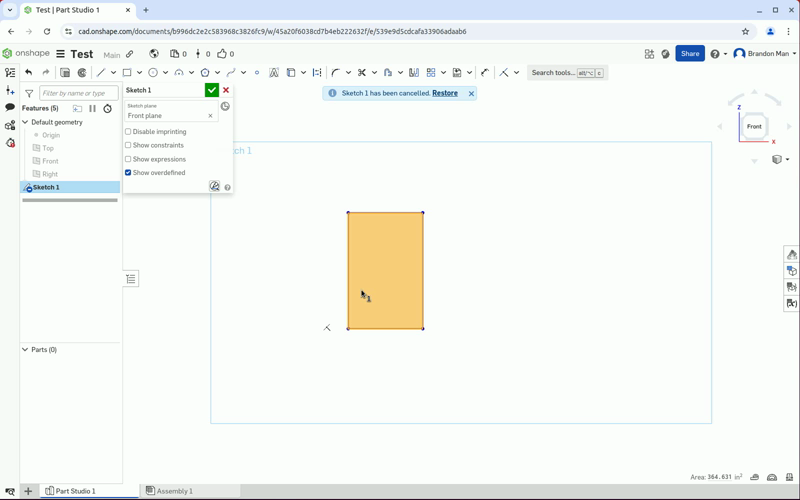
mouse_move(73, 352)
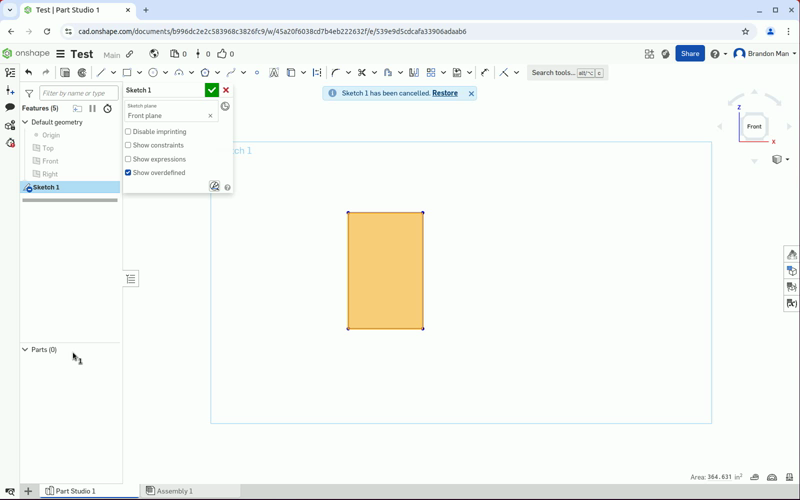
key(shift+y)
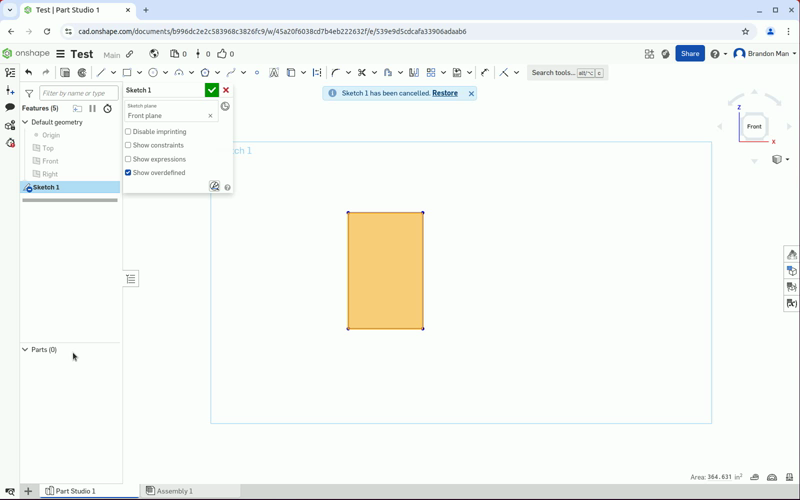
key(shift+e)
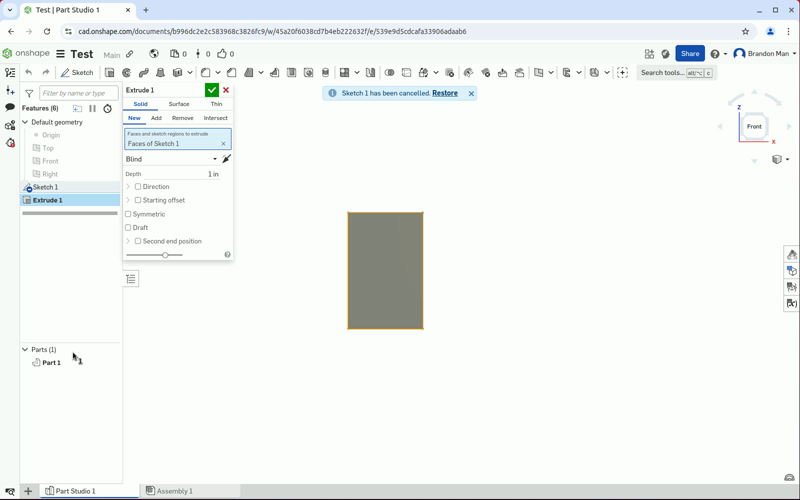
mouse_move(143, 106)
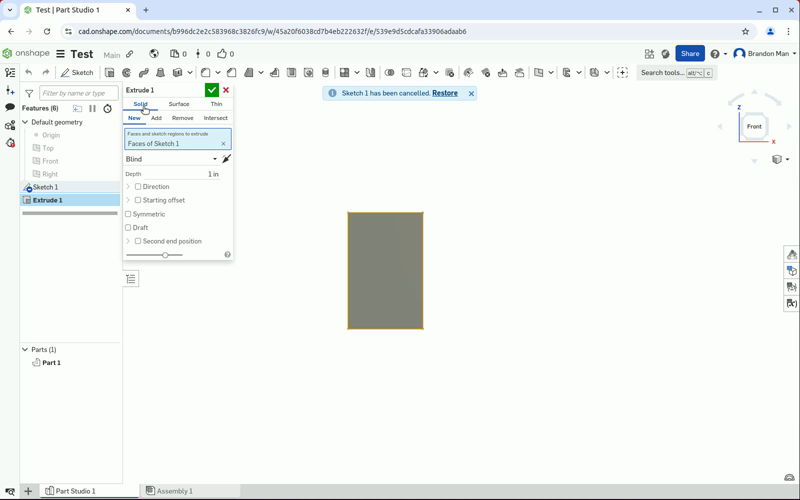
click(143, 106)
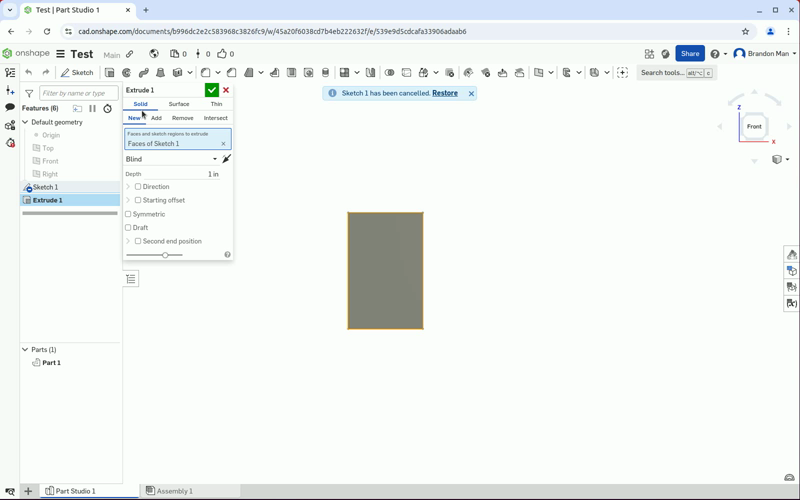
mouse_move(137, 120)
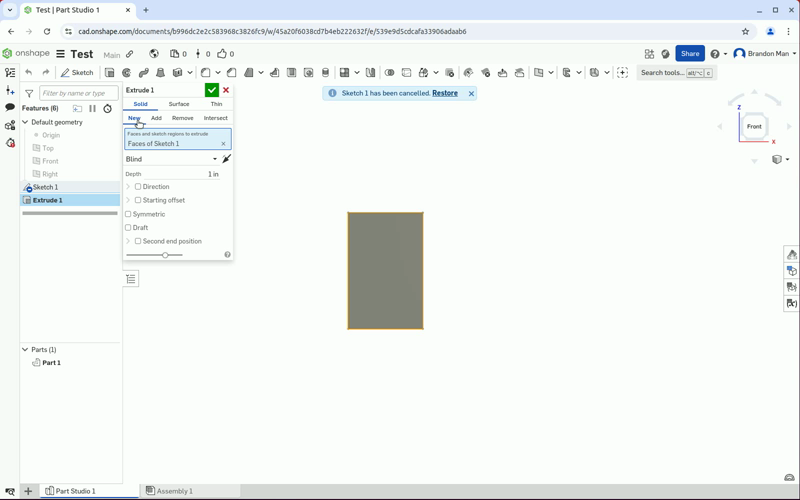
click(137, 120)
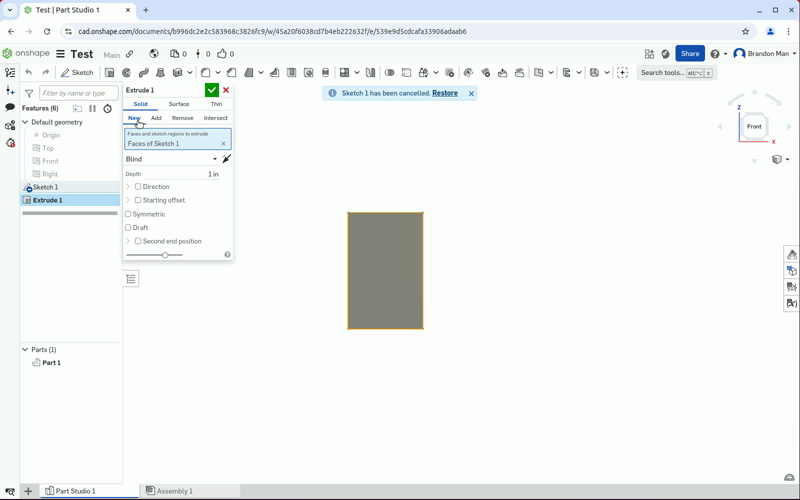
key(tab, 4)
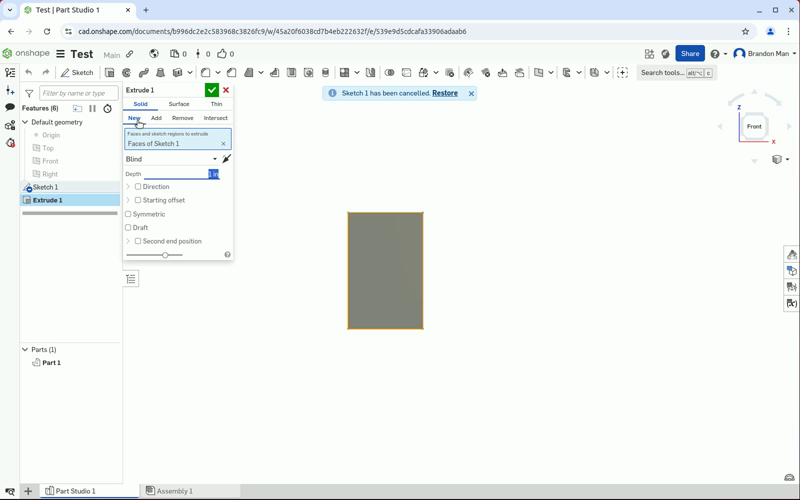
text(0.963)
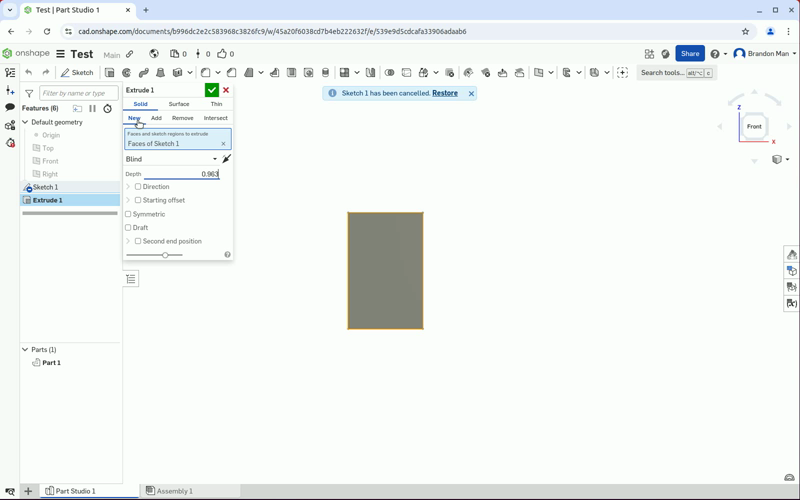
key(enter)
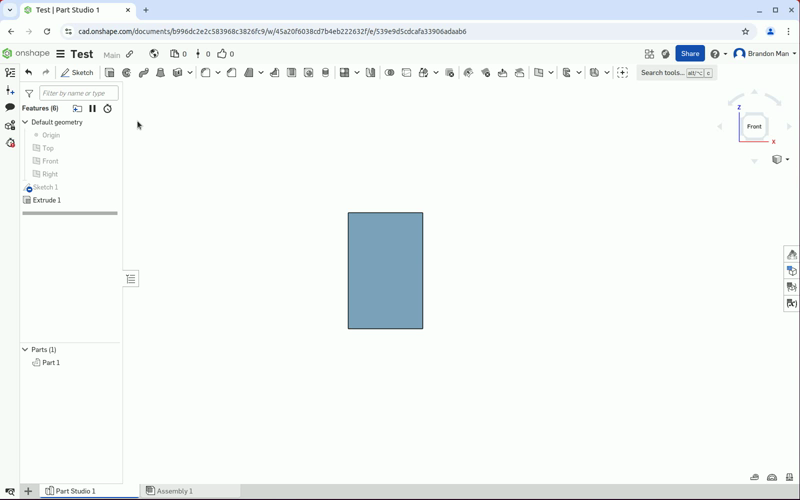
key(shift+h)
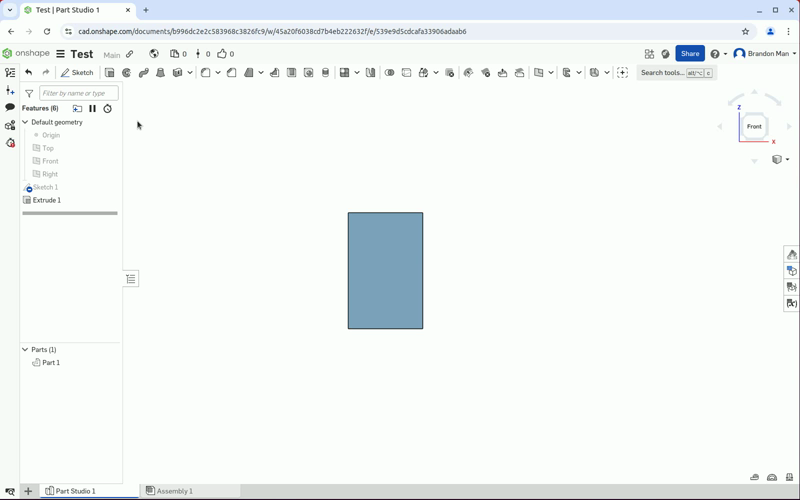
key(shift+h)
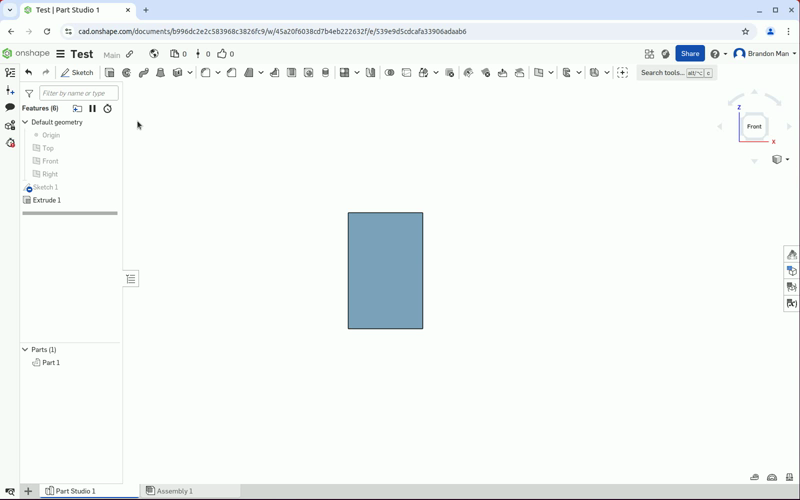
mouse_move(73, 189)
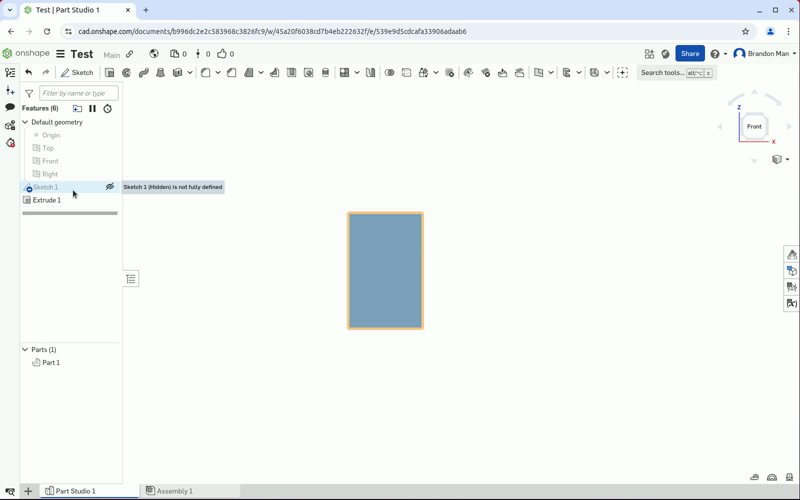
click(73, 189)
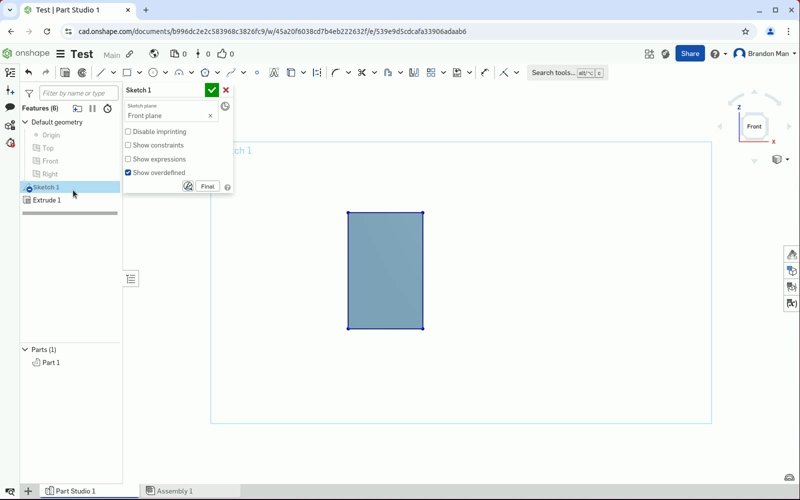
mouse_move(229, 92)
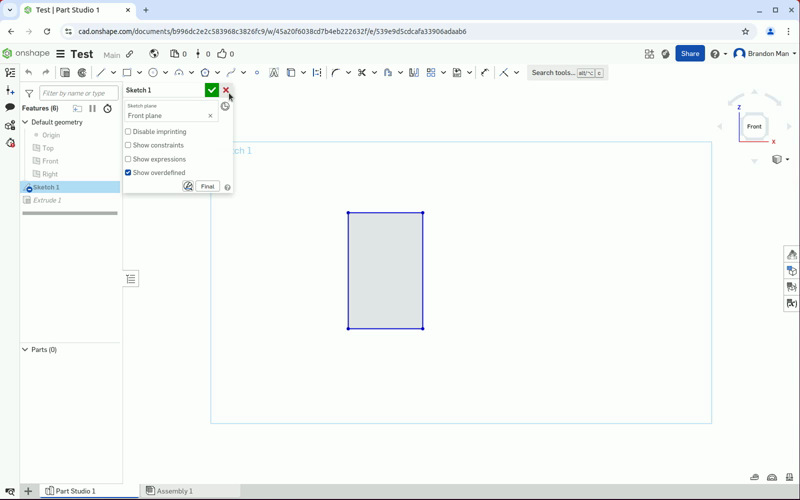
click(229, 92)
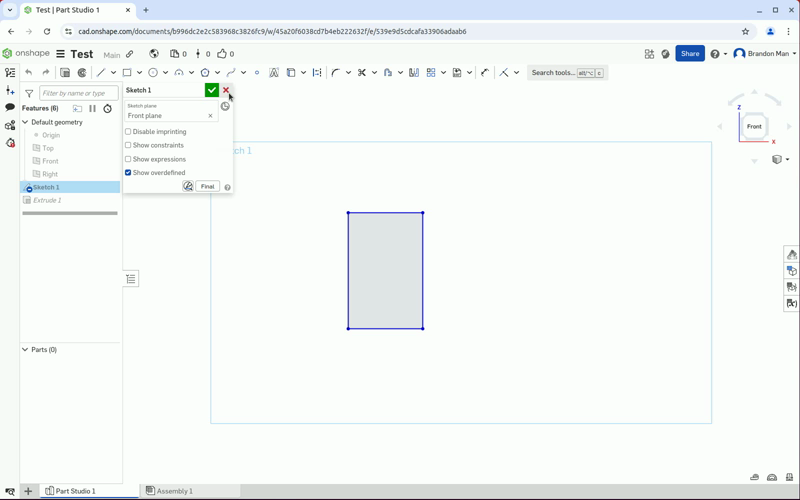
key(shift+s)
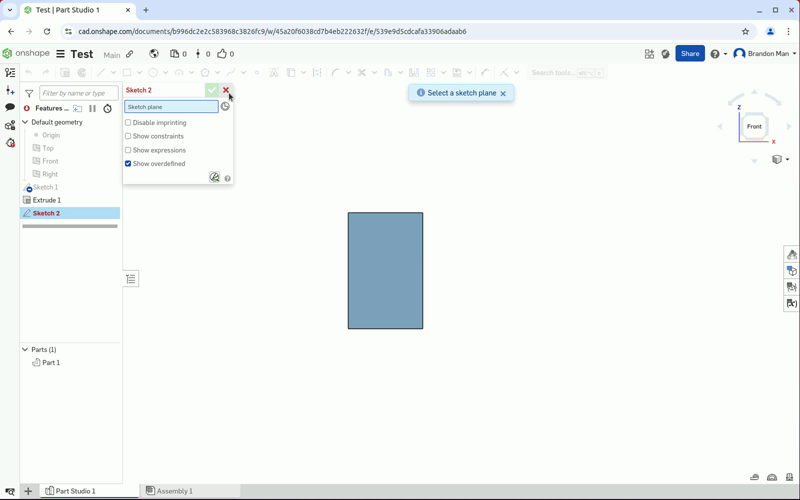
mouse_move(73, 163)
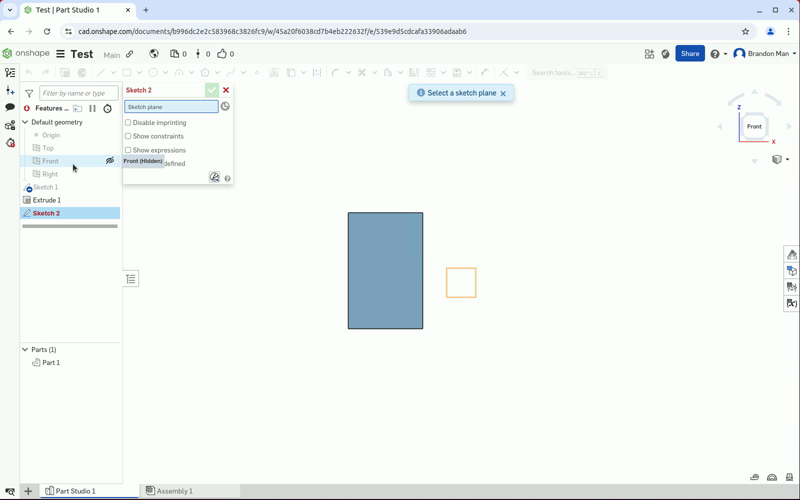
click(73, 163)
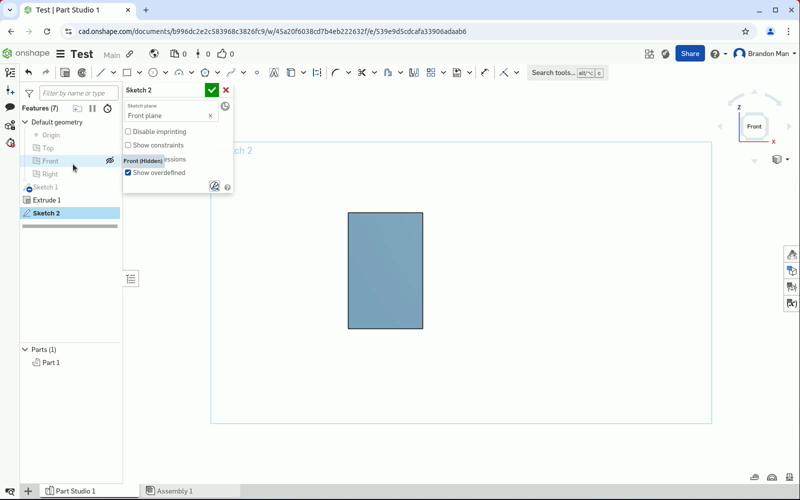
mouse_move(73, 352)
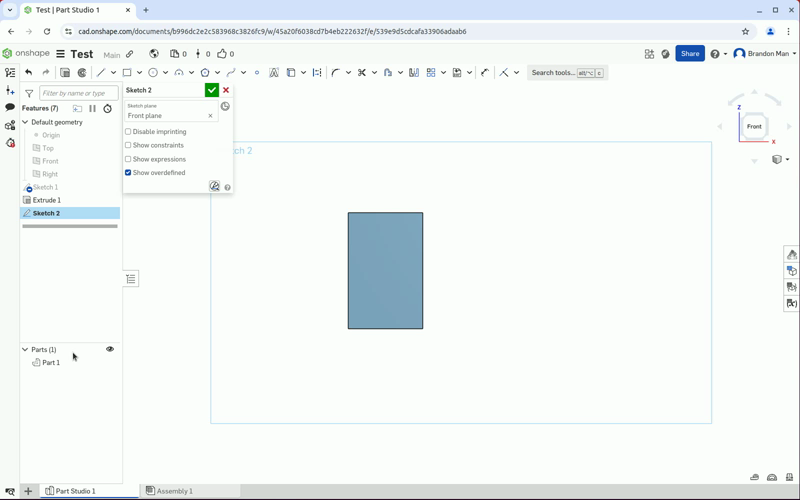
key(y)
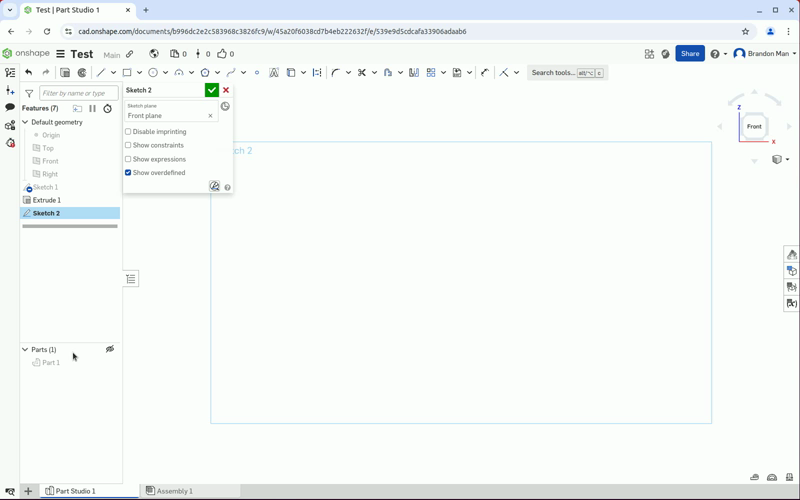
key(l)
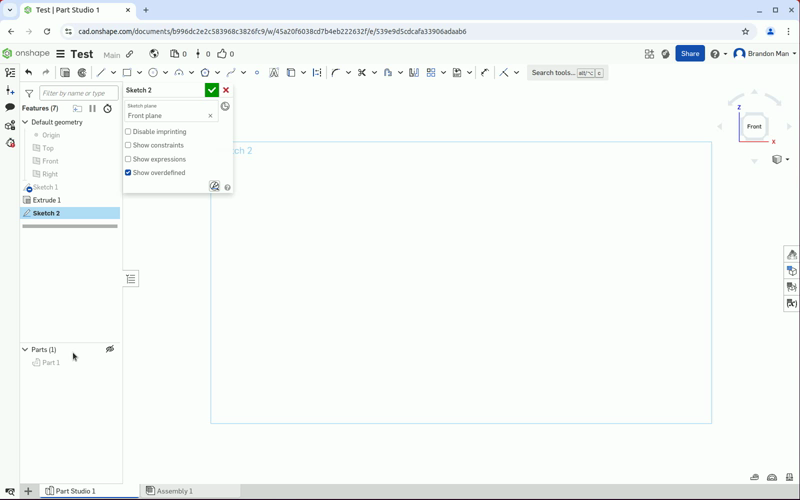
key_down(shift)
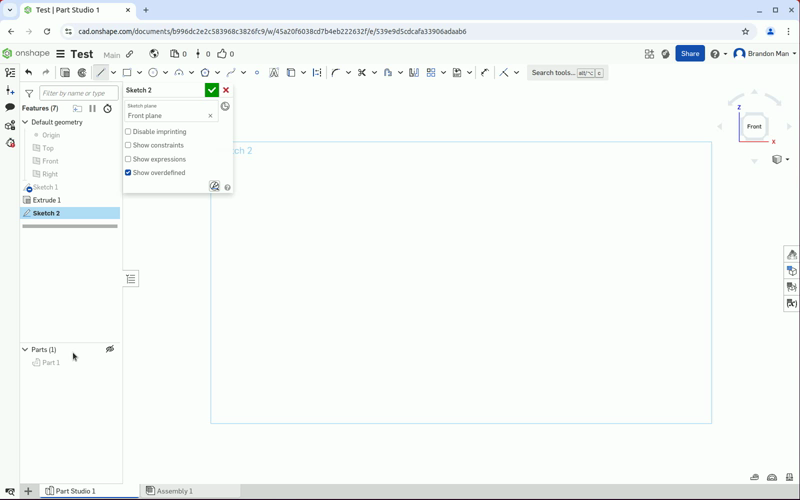
mouse_move(474, 348)
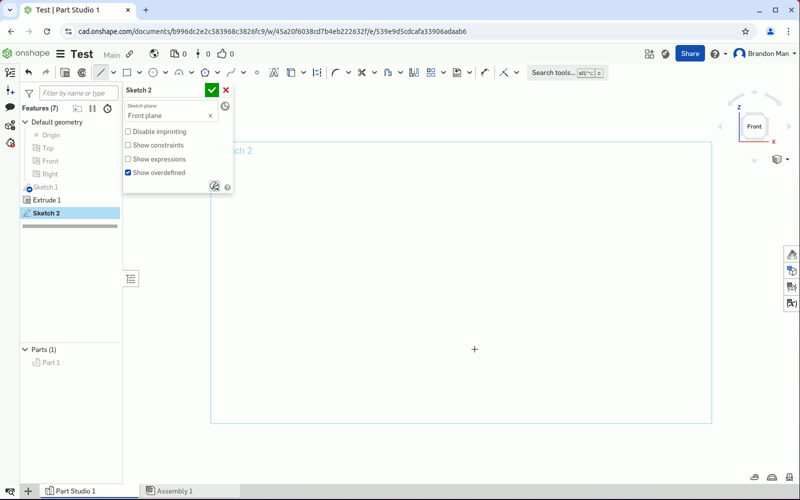
click(474, 348)
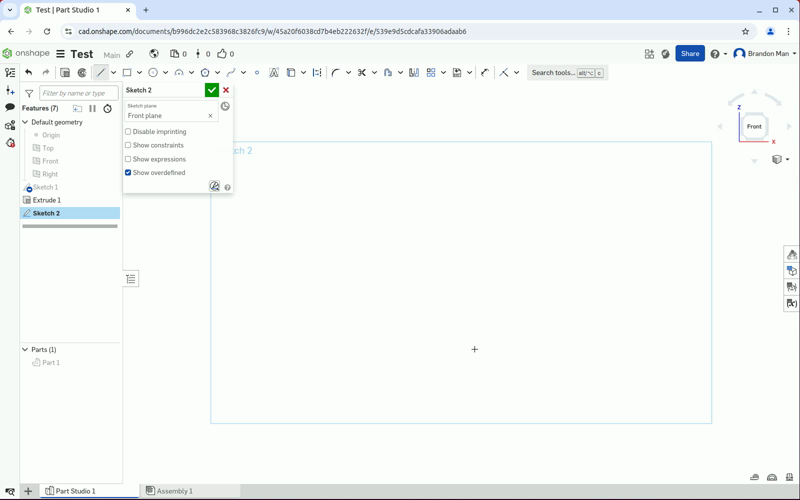
key_up(shift)
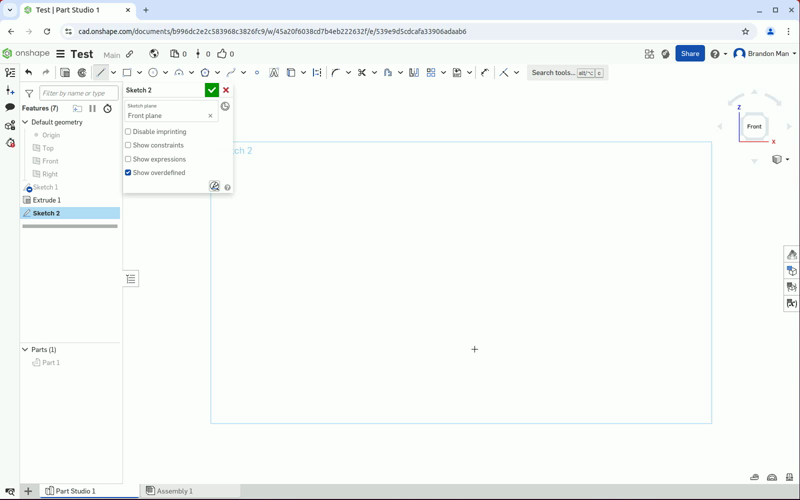
key_down(shift)
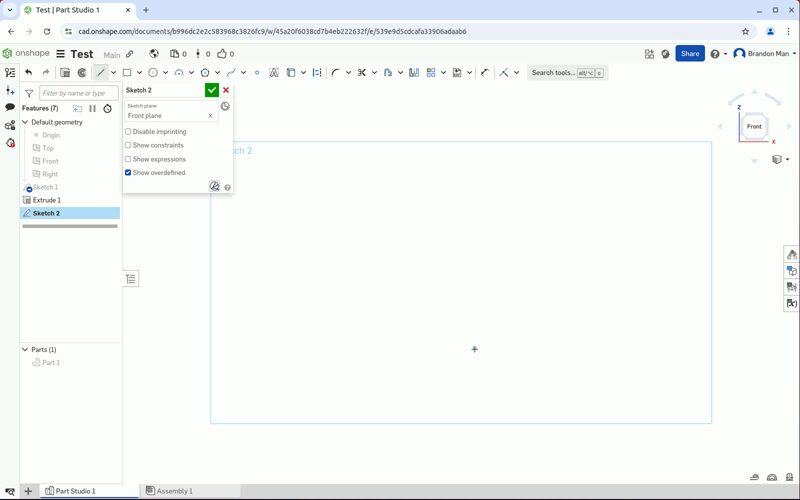
mouse_move(549, 348)
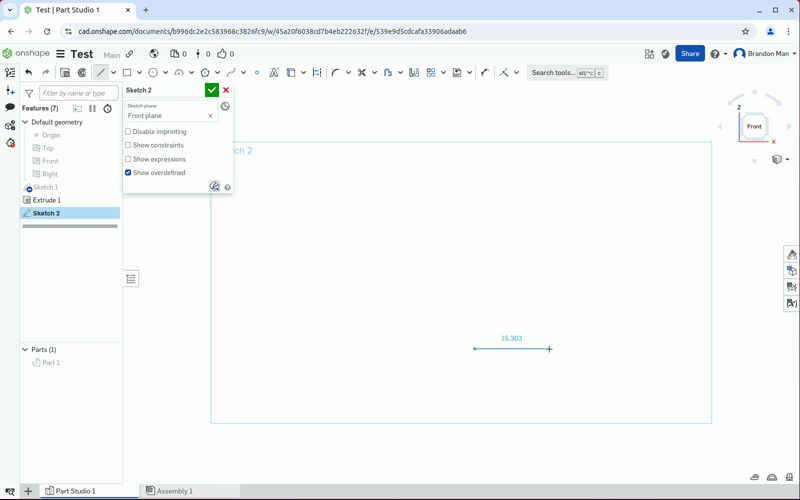
click(549, 348)
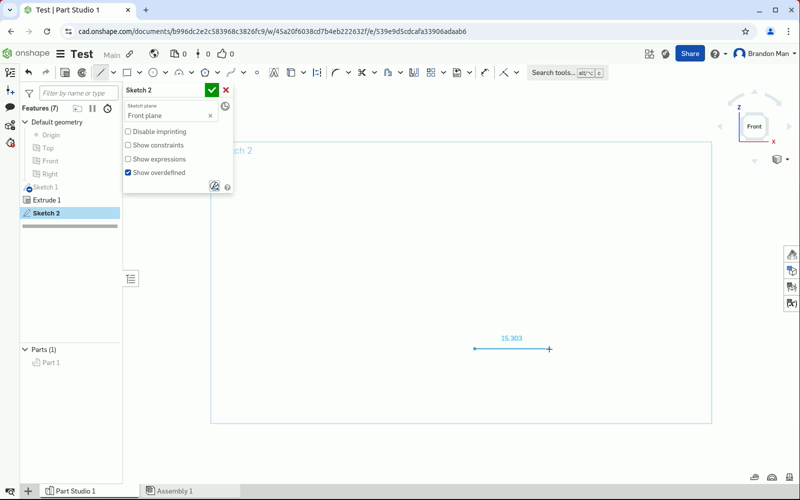
key_up(shift)
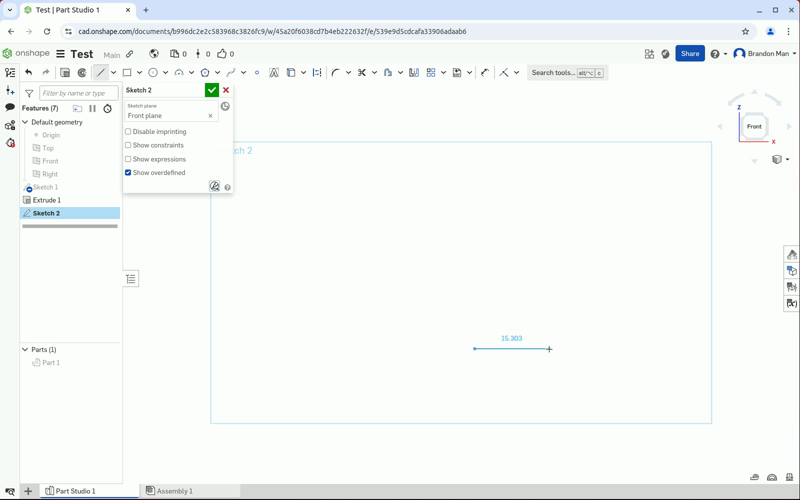
key_down(shift)
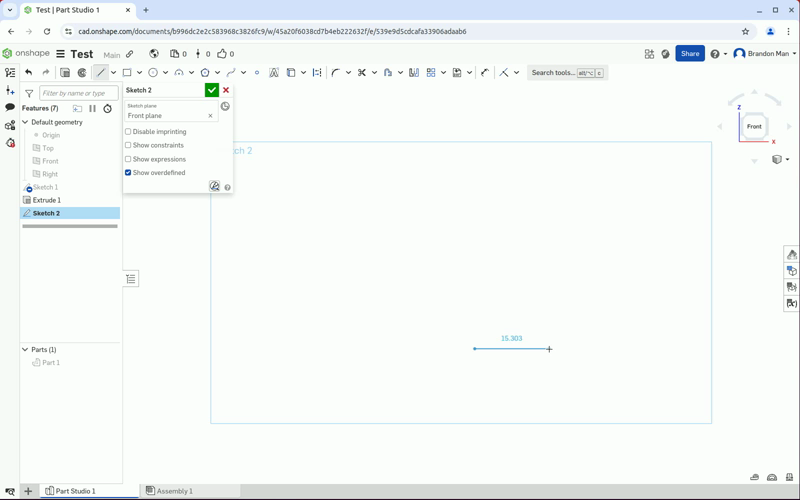
mouse_move(549, 232)
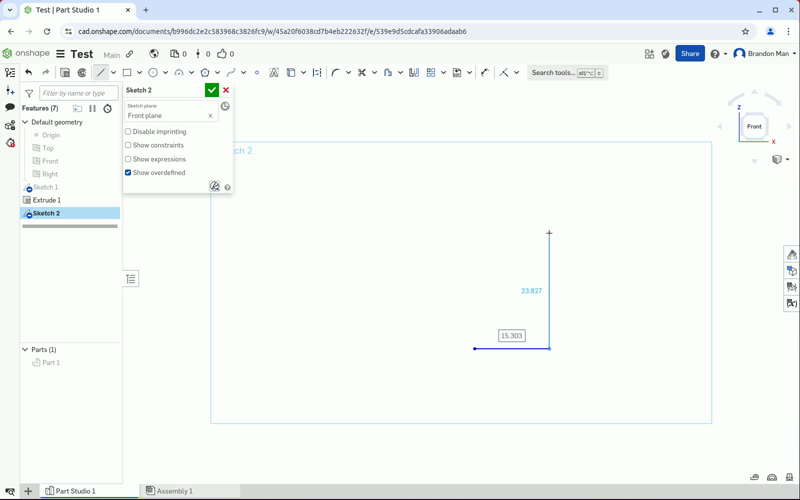
click(549, 232)
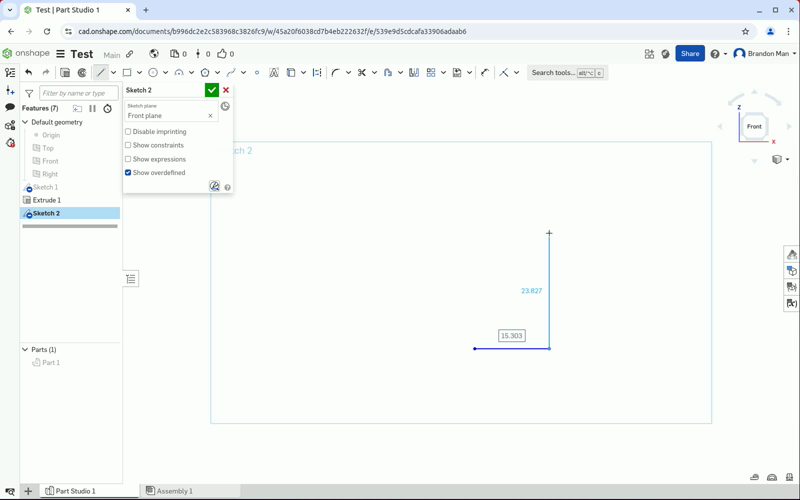
key_up(shift)
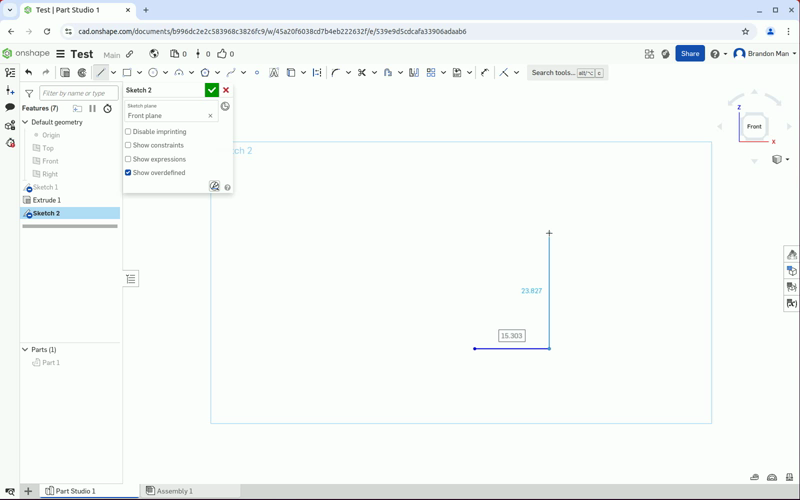
key_down(shift)
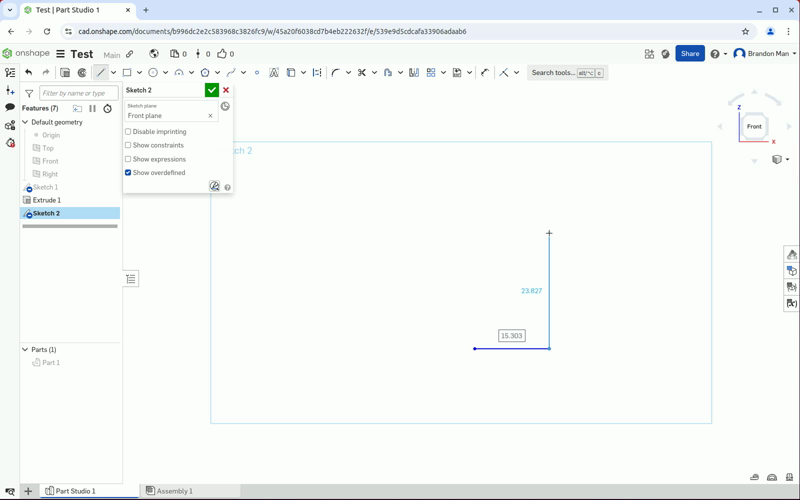
mouse_move(474, 232)
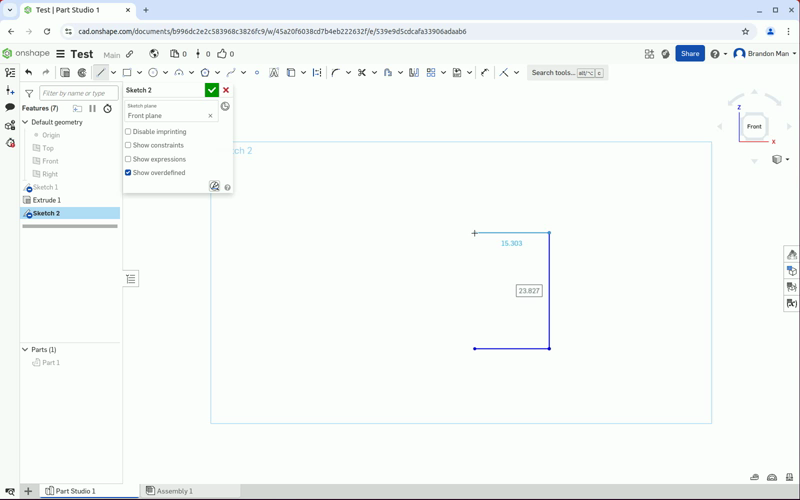
click(474, 232)
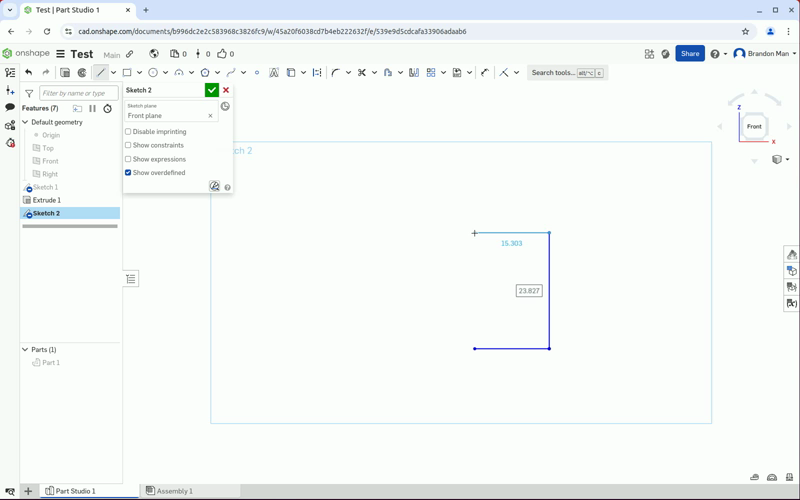
key_up(shift)
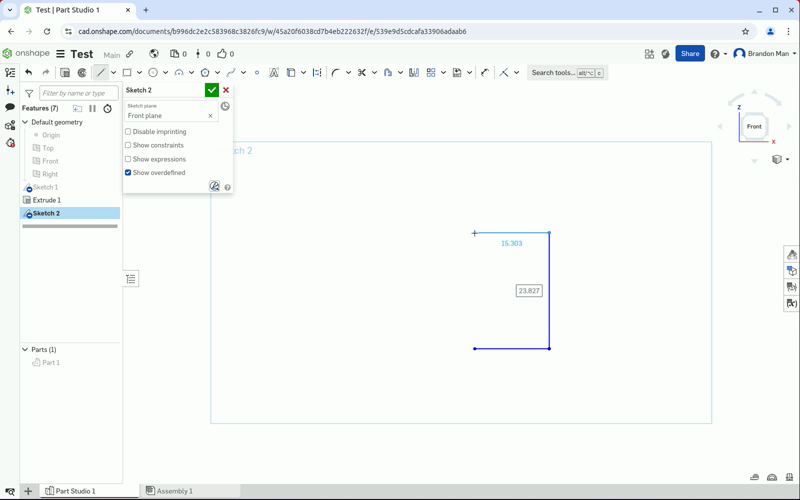
key_down(shift)
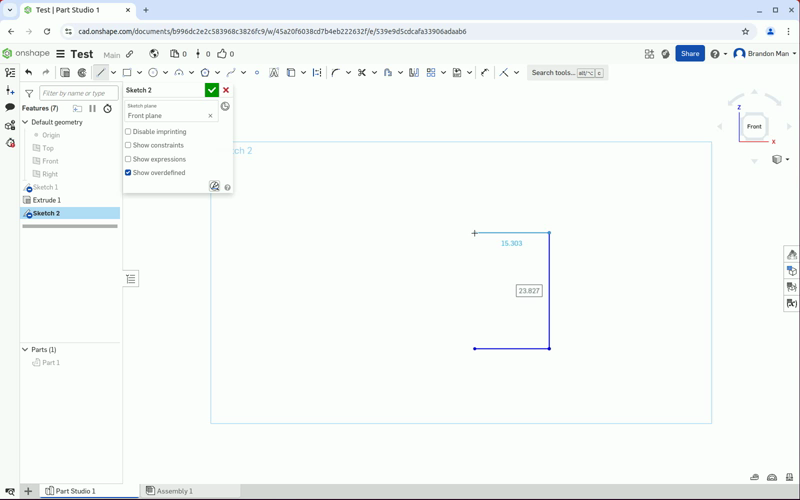
mouse_move(474, 348)
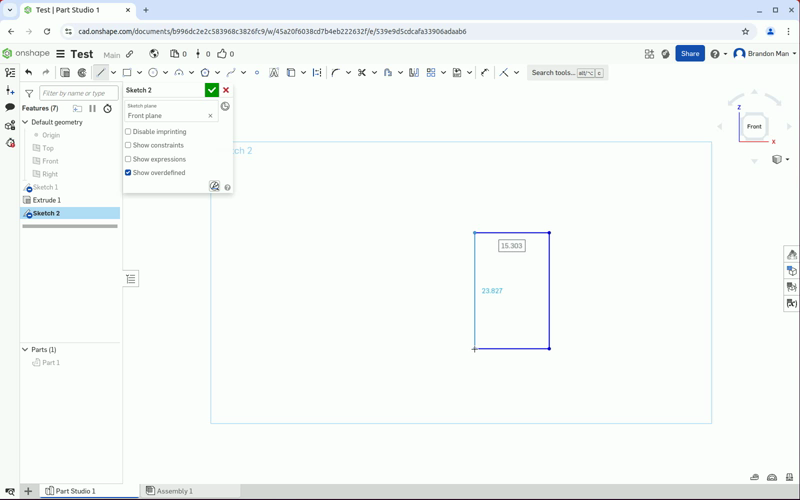
key_up(shift)
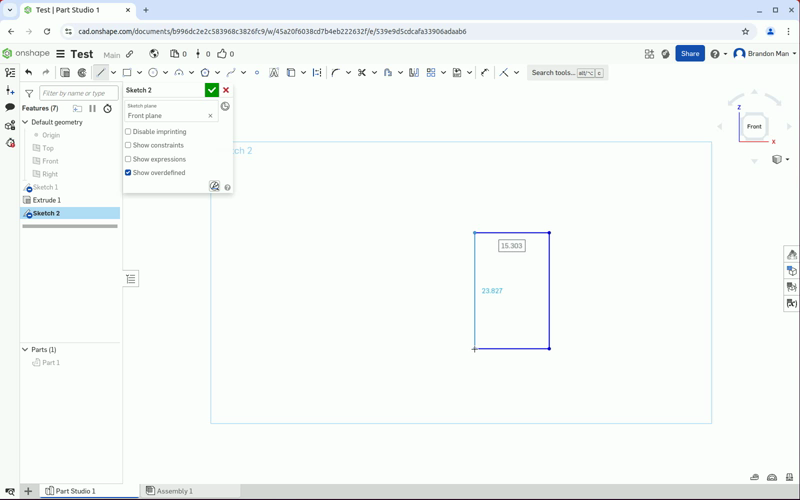
click(474, 348)
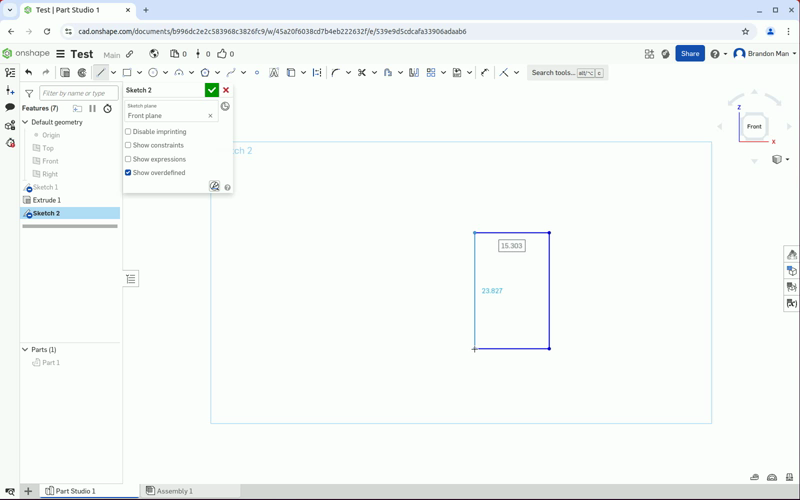
key(esc)
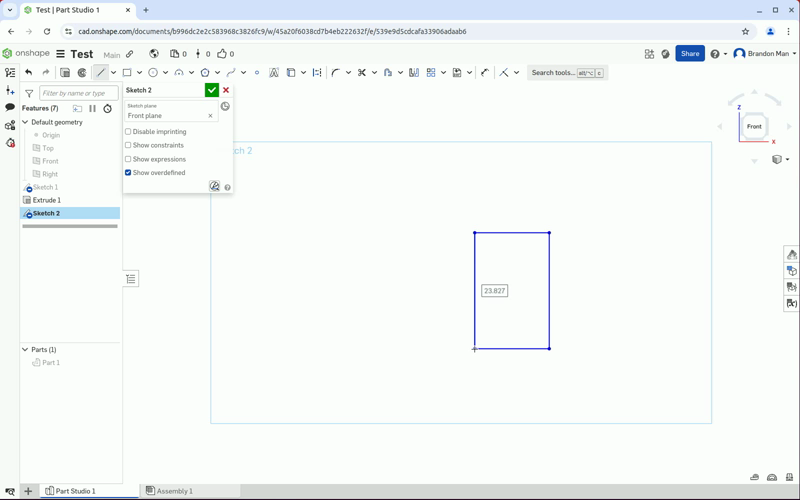
mouse_move(490, 267)
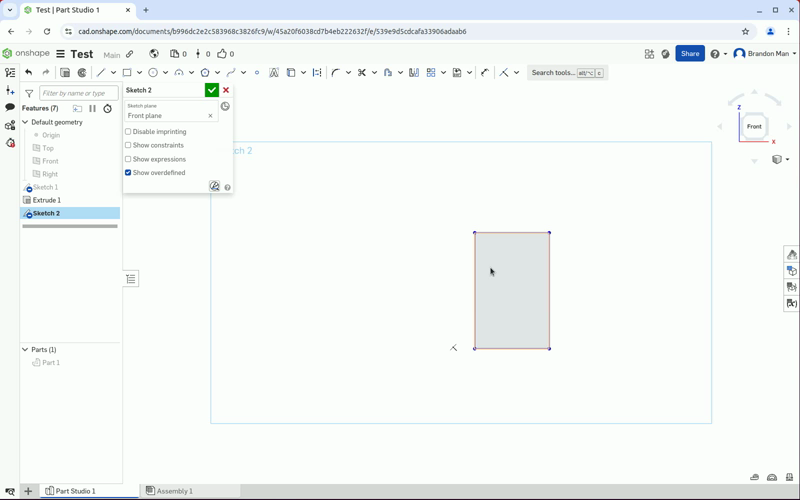
click(490, 267)
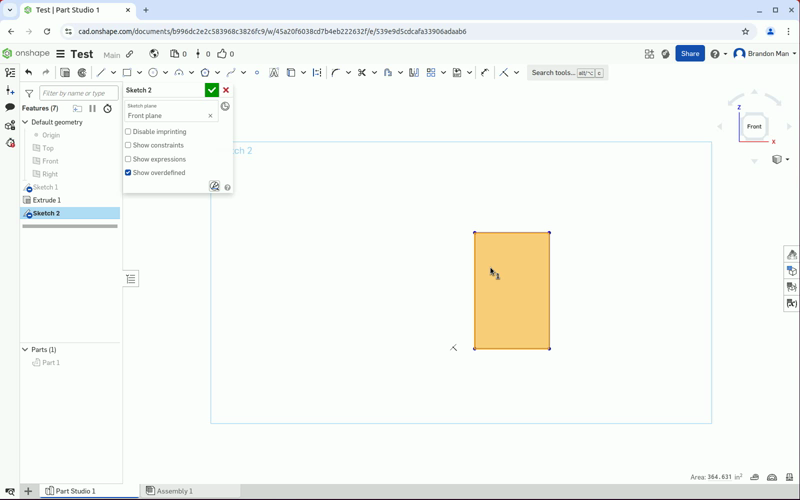
mouse_move(73, 352)
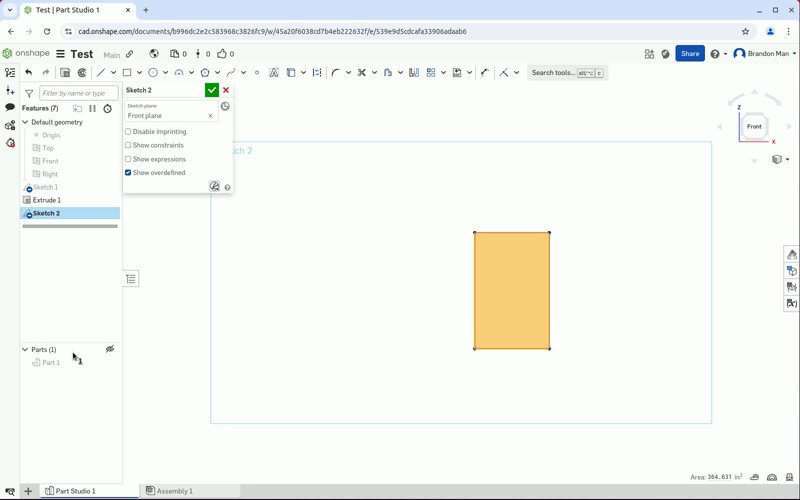
key(shift+y)
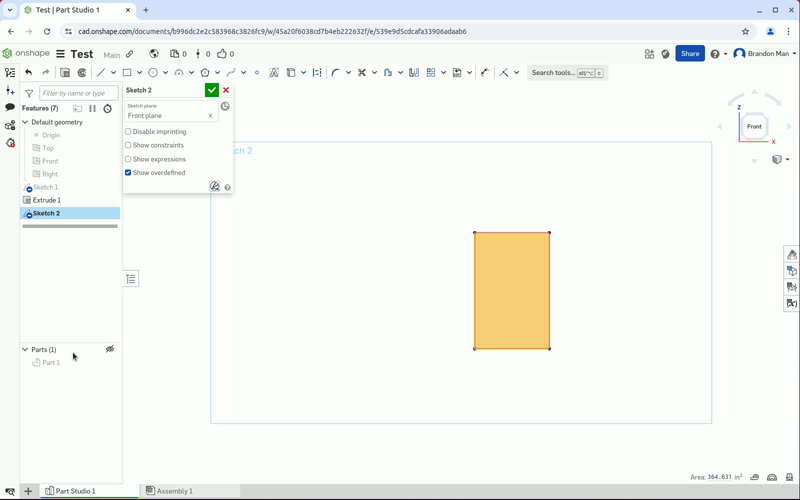
key(shift+e)
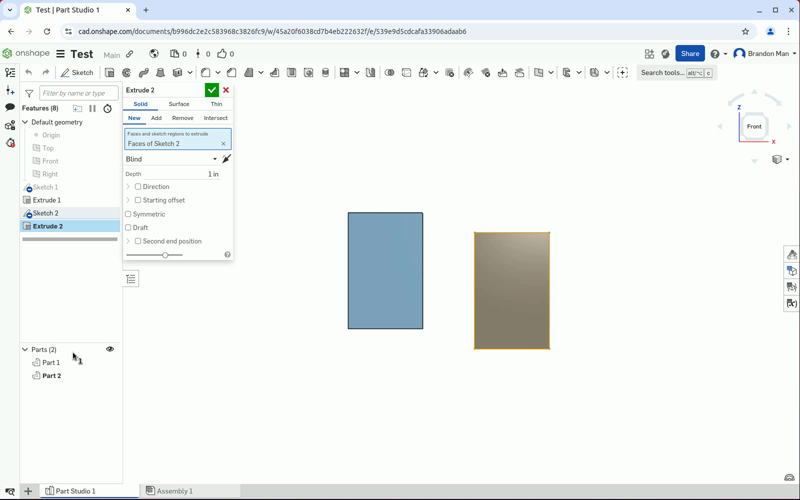
mouse_move(143, 106)
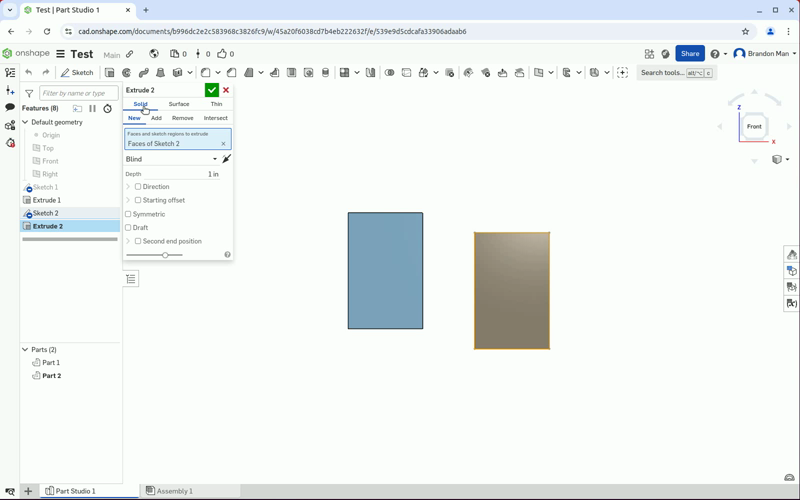
click(143, 106)
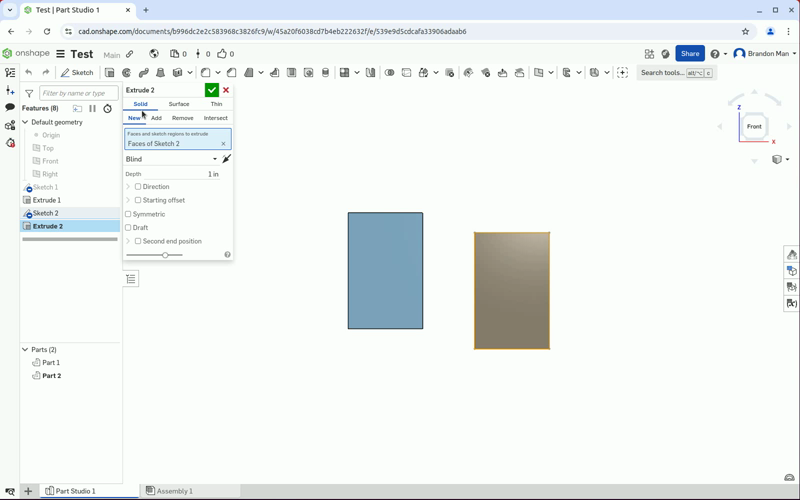
mouse_move(137, 120)
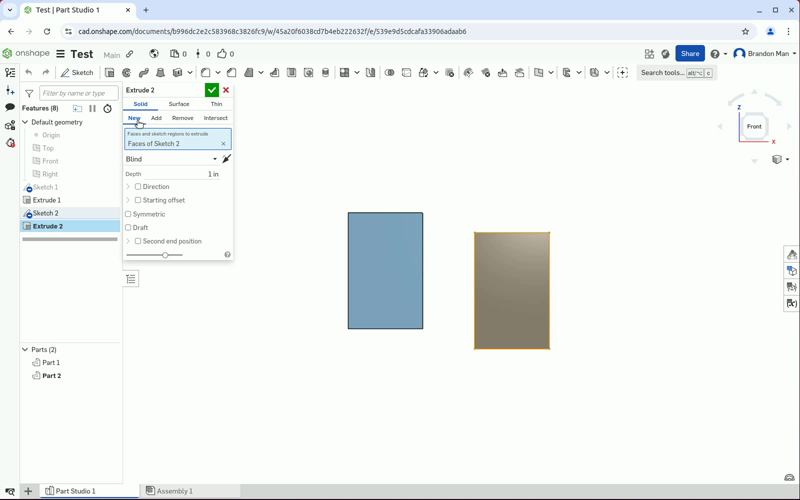
click(137, 120)
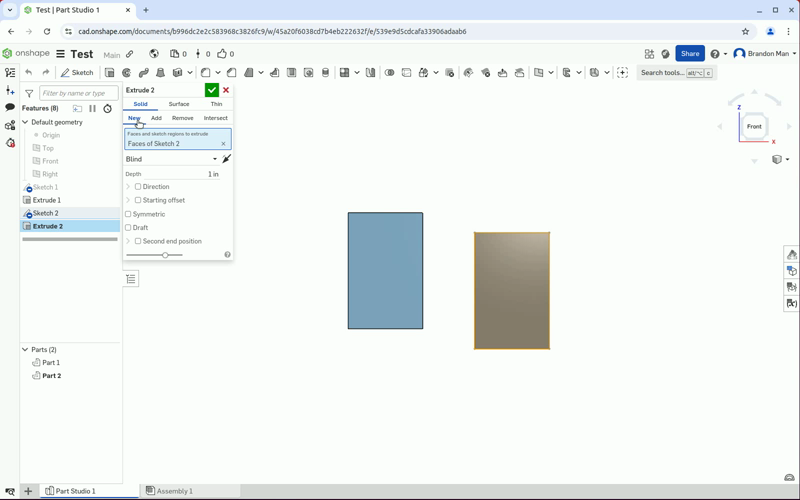
key(tab, 4)
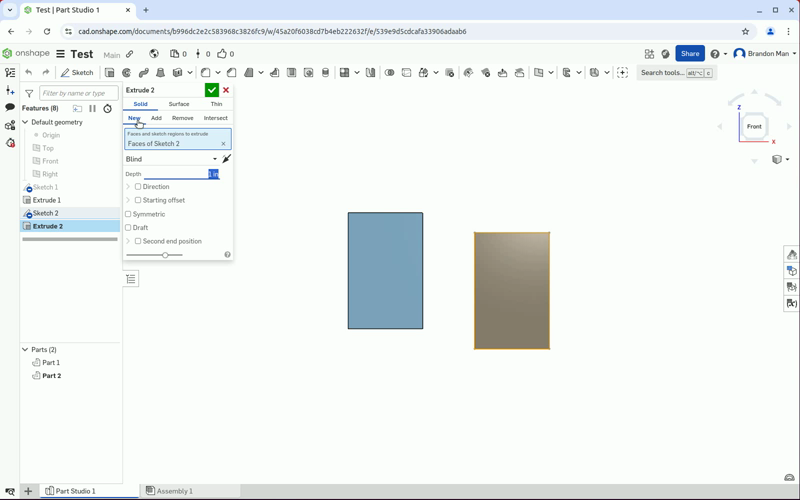
text(0.963)
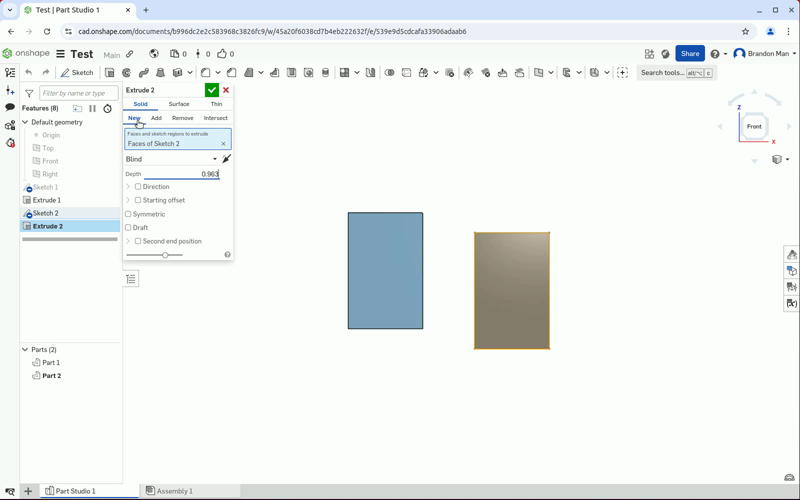
key(enter)
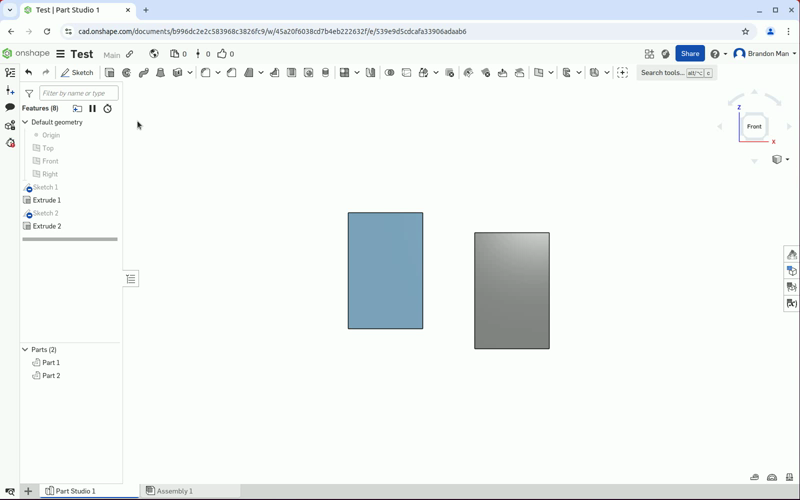
key(shift+h)
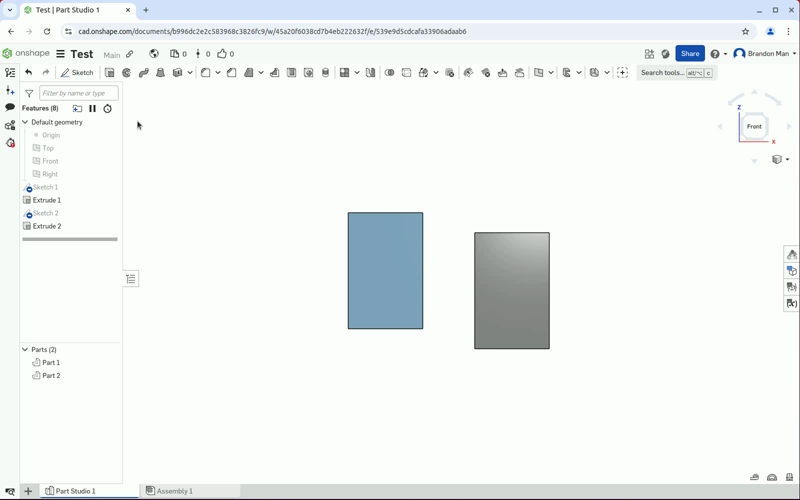
key(shift+h)
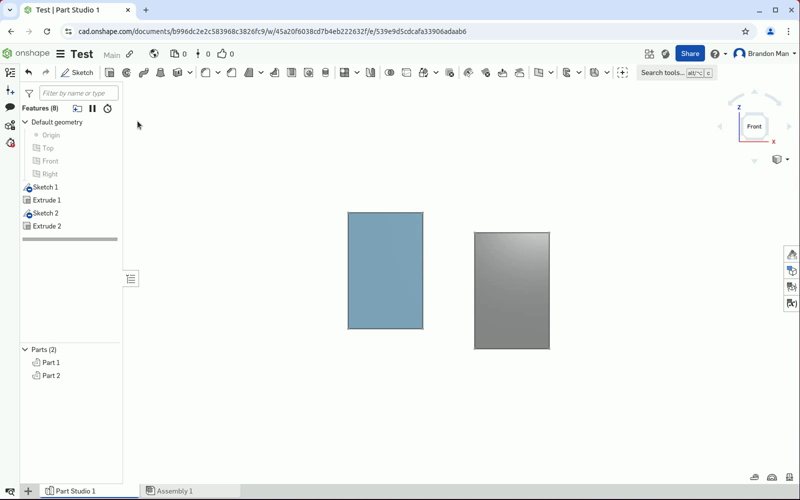
key(shift+7)
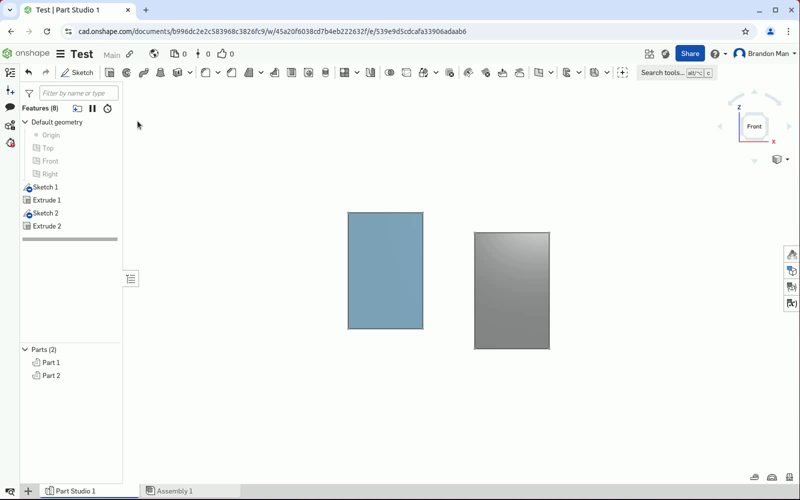
key(left, 2)
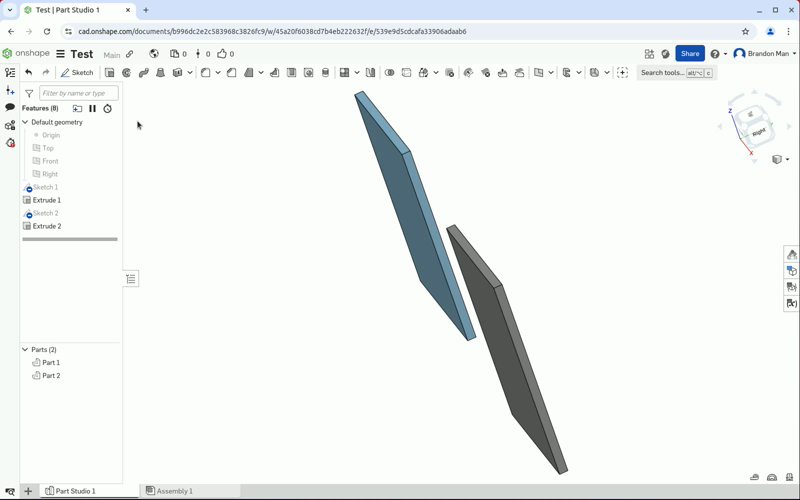
key(down, 2)
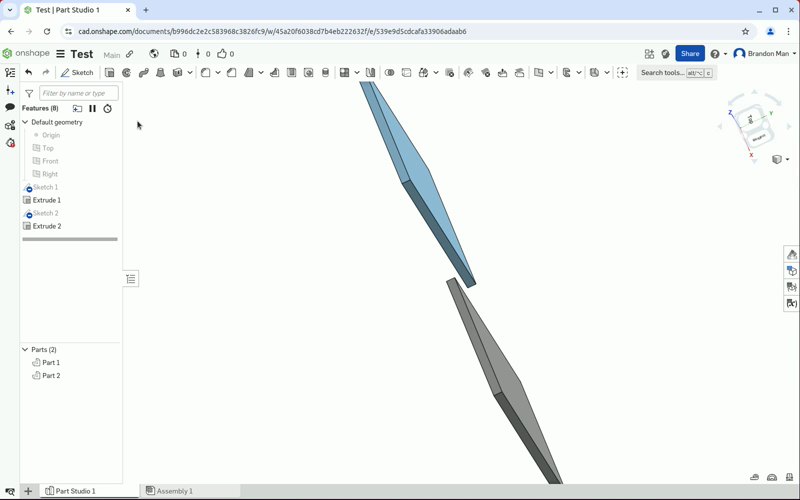
key(up, 2)
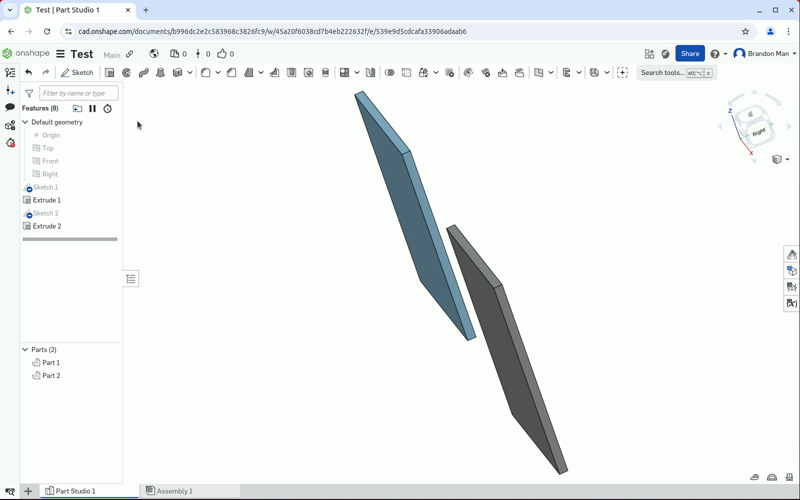
key(right, 2)
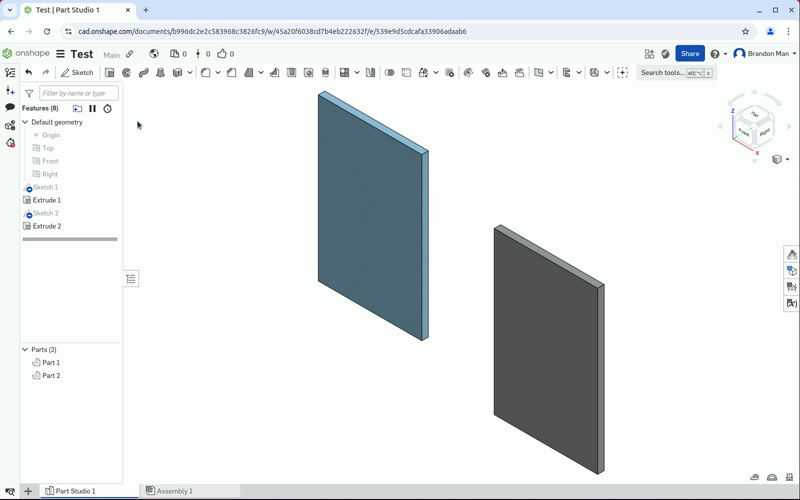
mouse_move(73, 189)
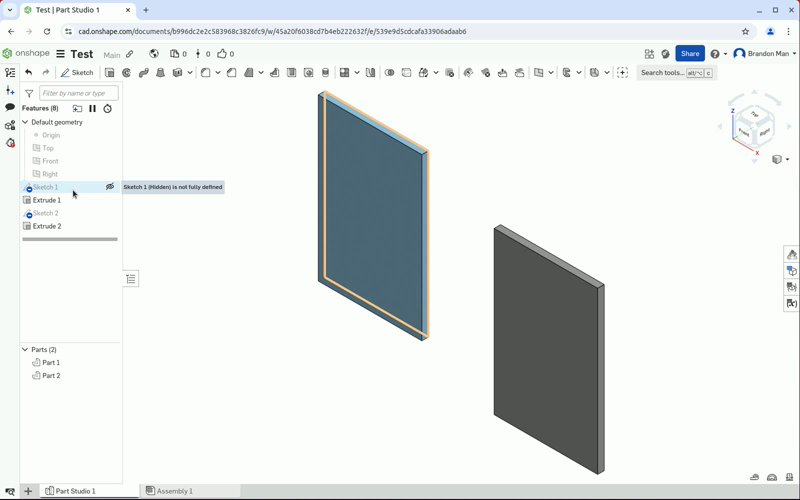
click(73, 189)